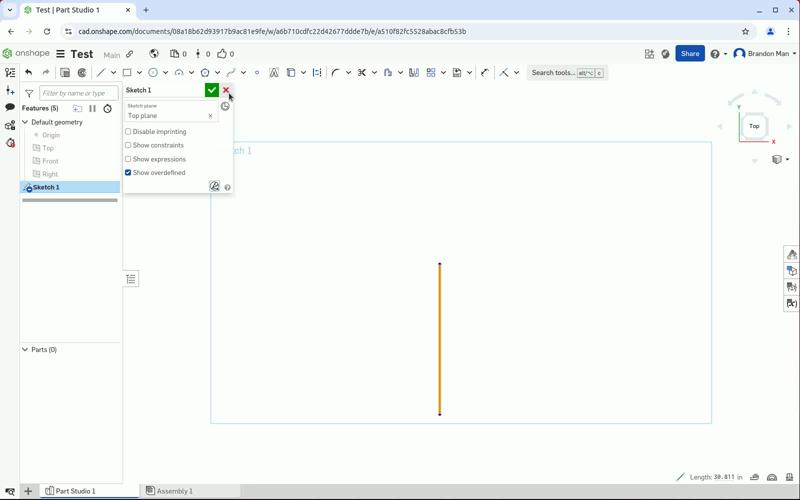
key(shift+h)
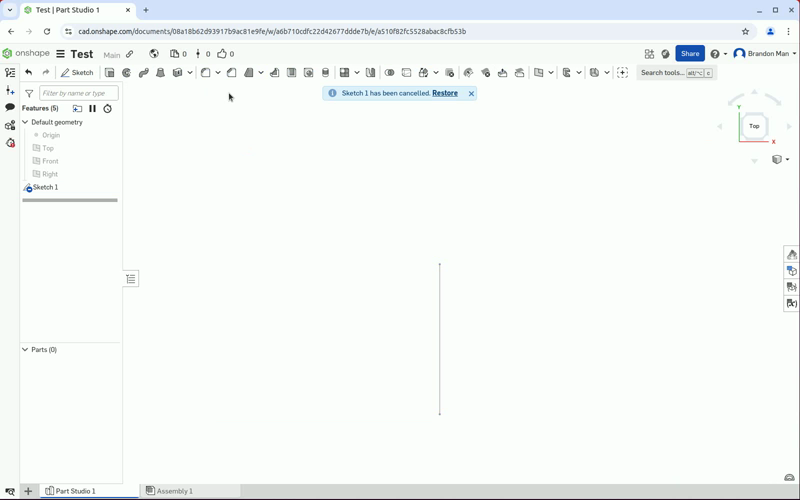
key(shift+s)
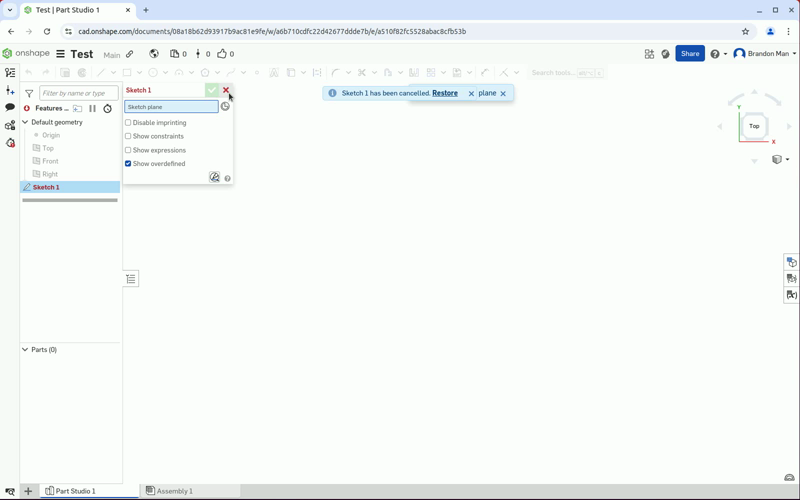
mouse_move(73, 150)
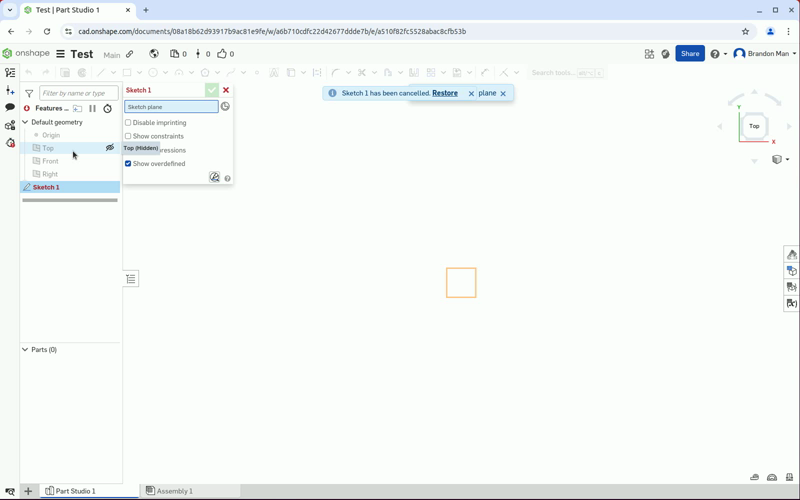
click(73, 150)
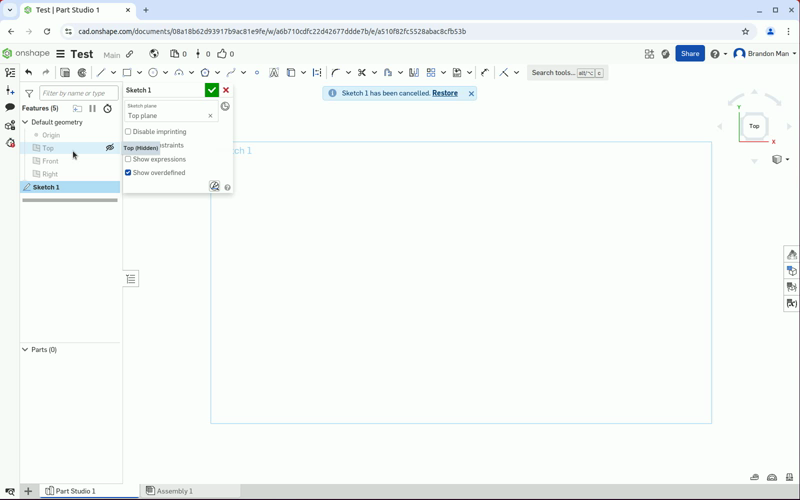
mouse_move(73, 352)
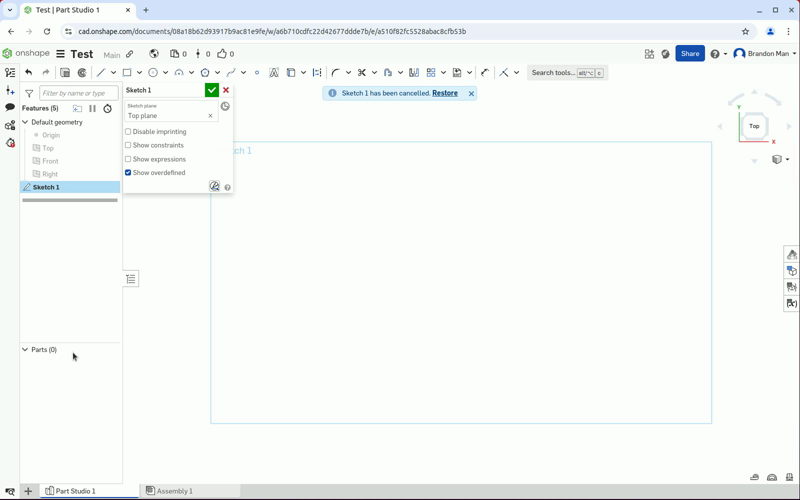
key(y)
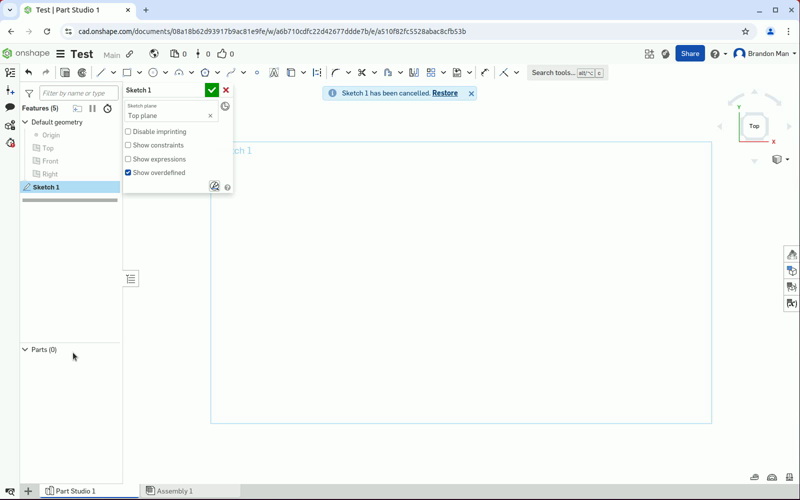
key(c)
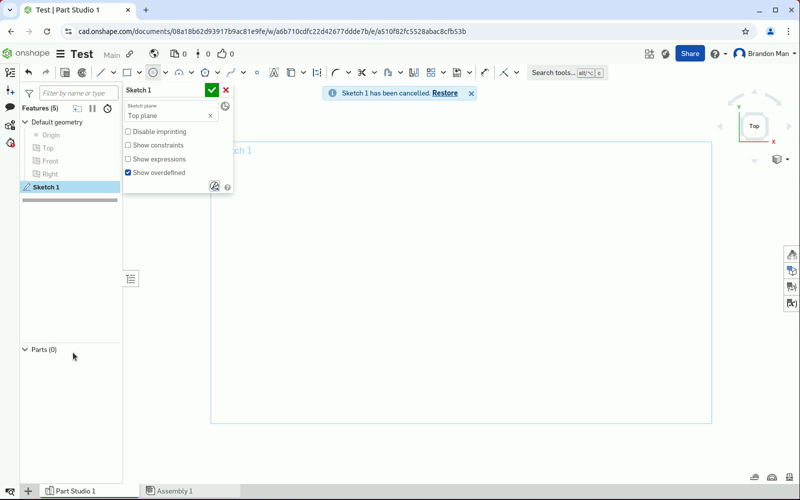
key_down(shift)
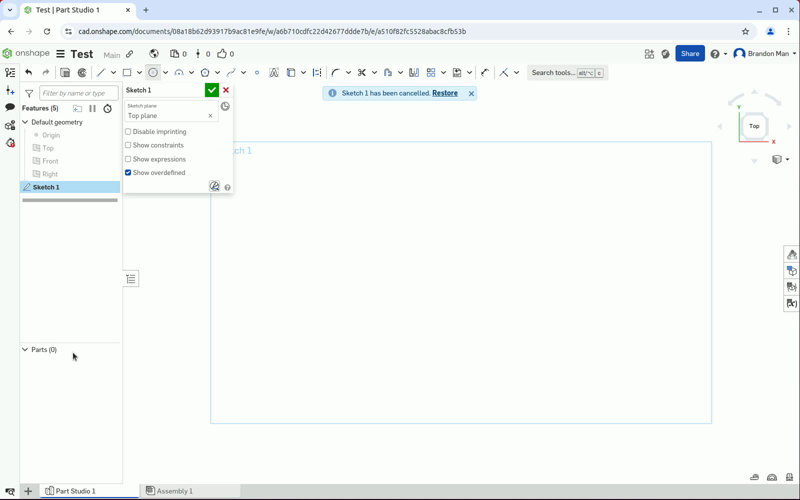
mouse_move(461, 282)
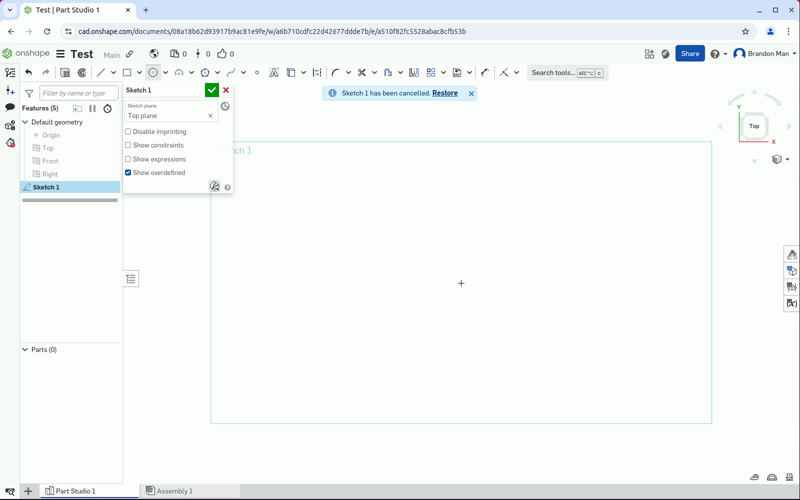
click(461, 282)
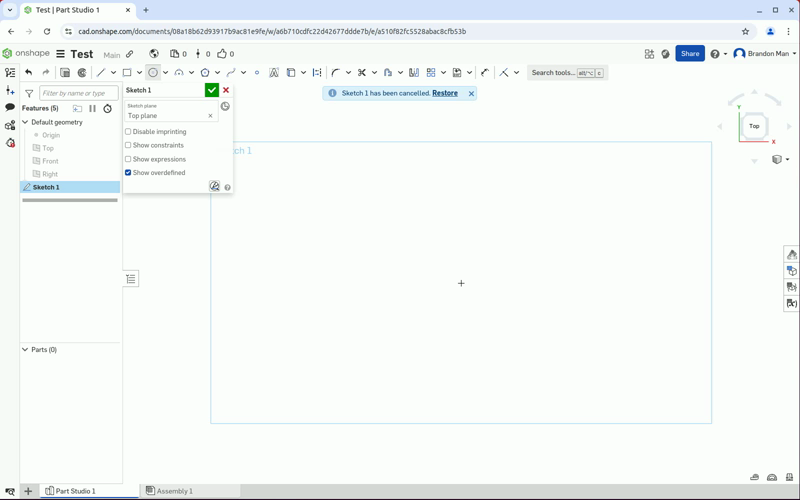
key_up(shift)
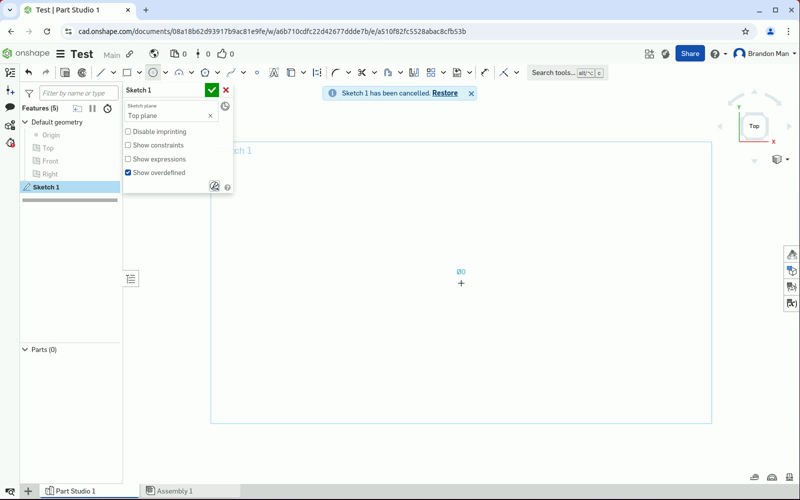
mouse_move(574, 282)
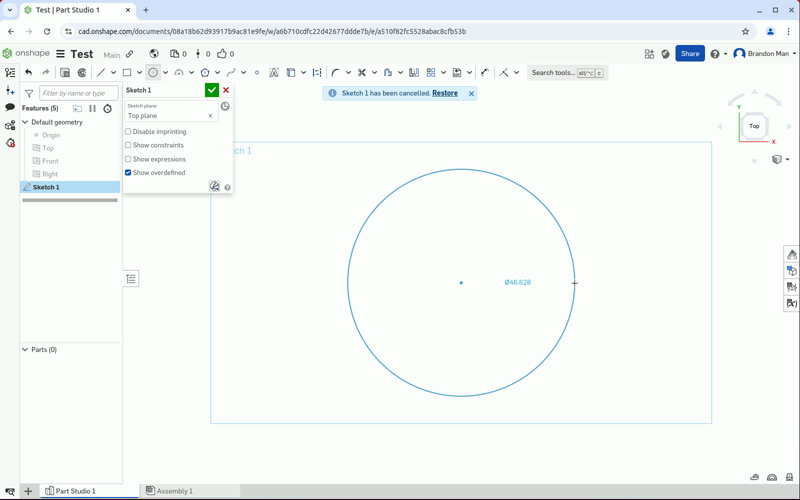
click(574, 282)
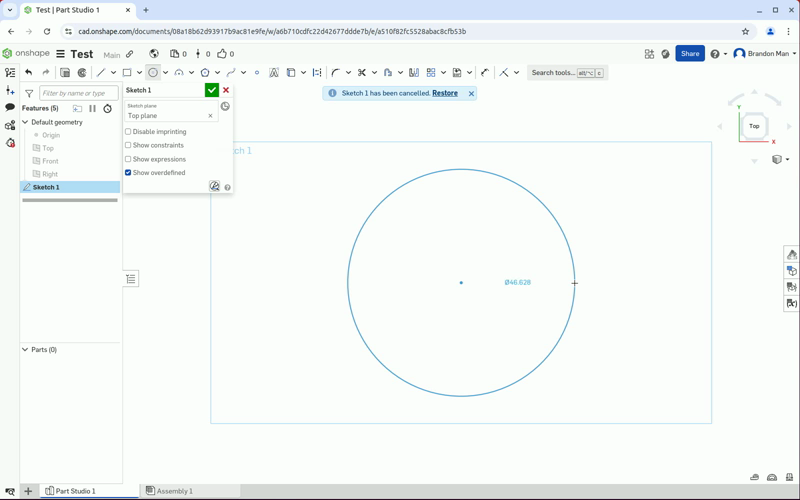
key(esc)
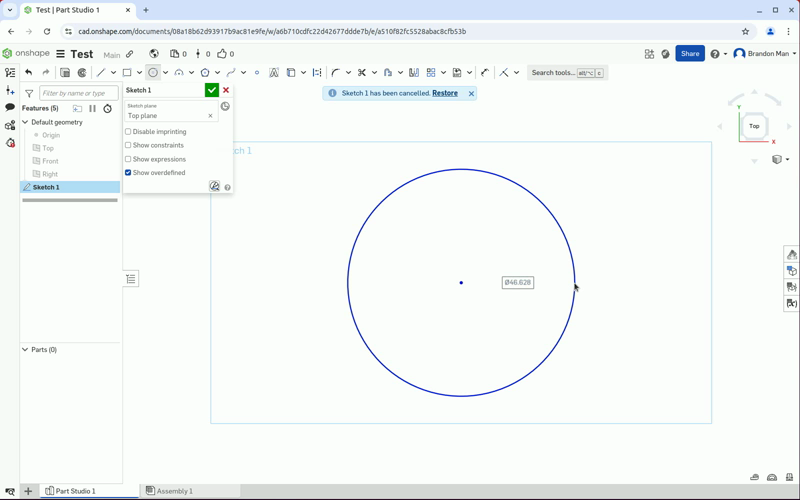
mouse_move(446, 226)
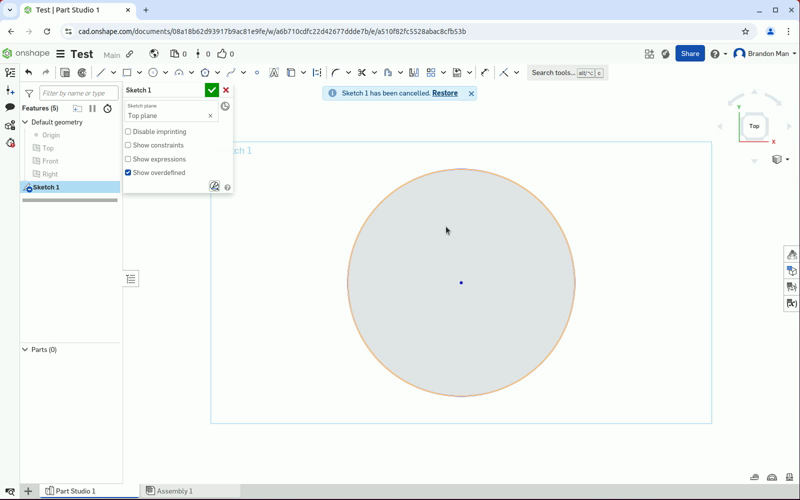
click(446, 226)
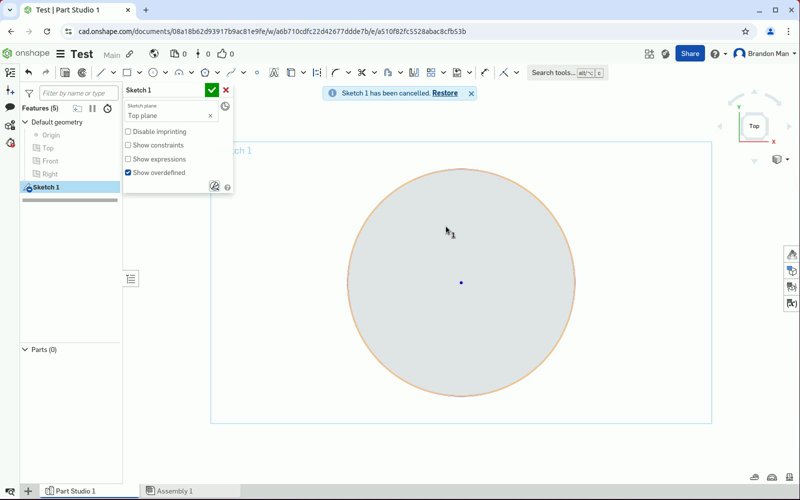
mouse_move(73, 352)
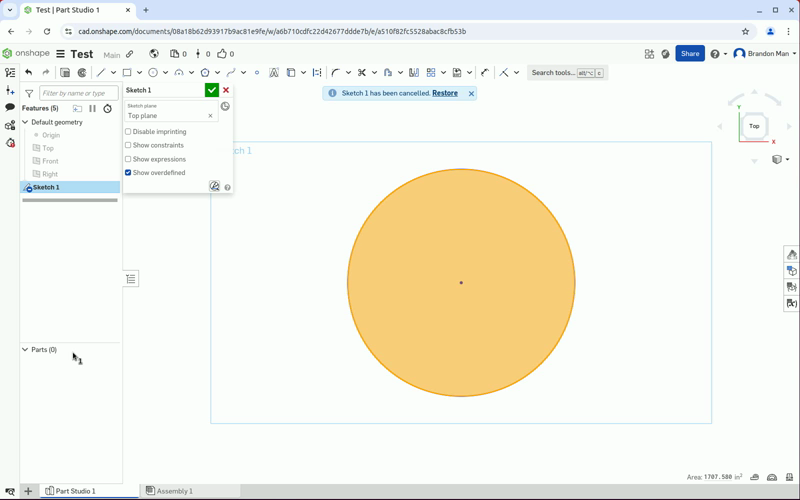
key(shift+y)
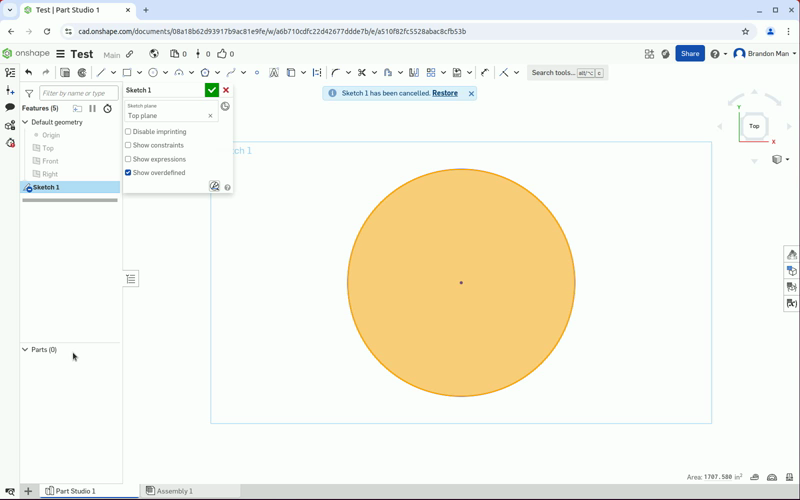
key(shift+e)
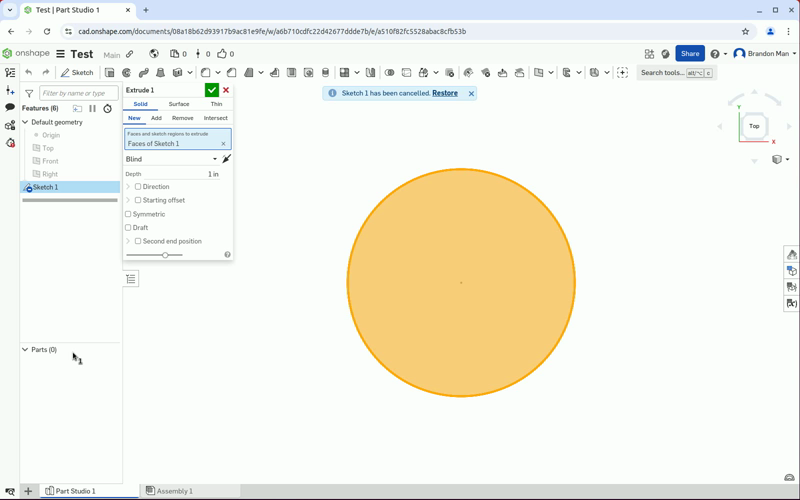
mouse_move(143, 106)
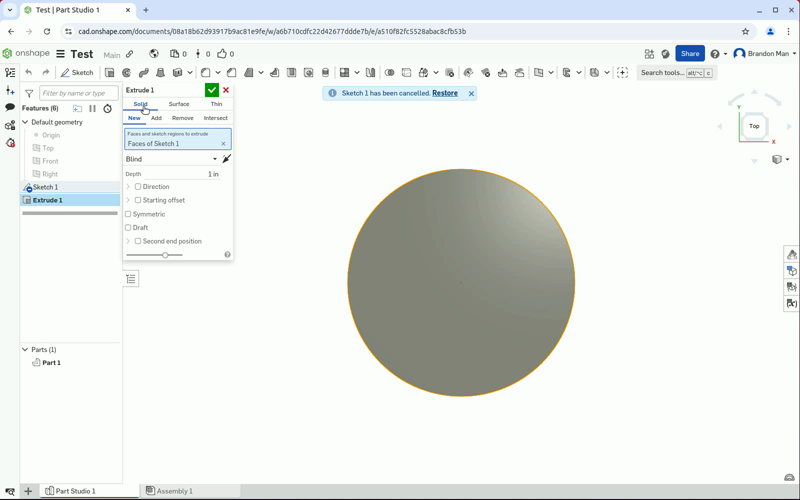
click(143, 106)
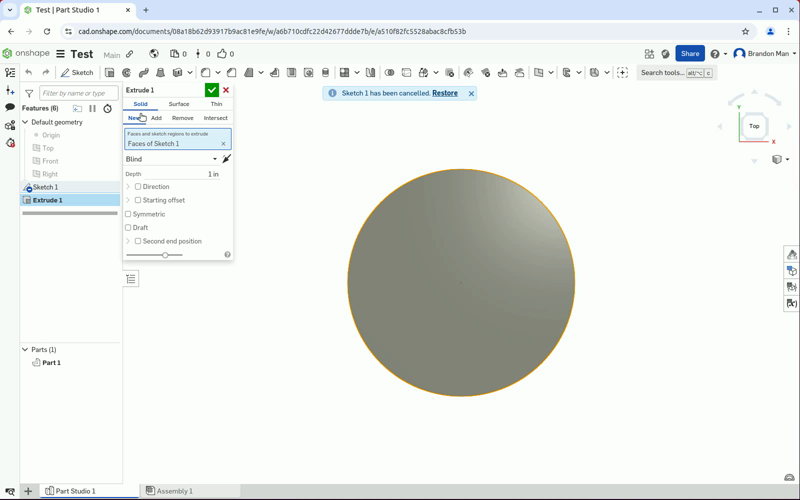
mouse_move(137, 120)
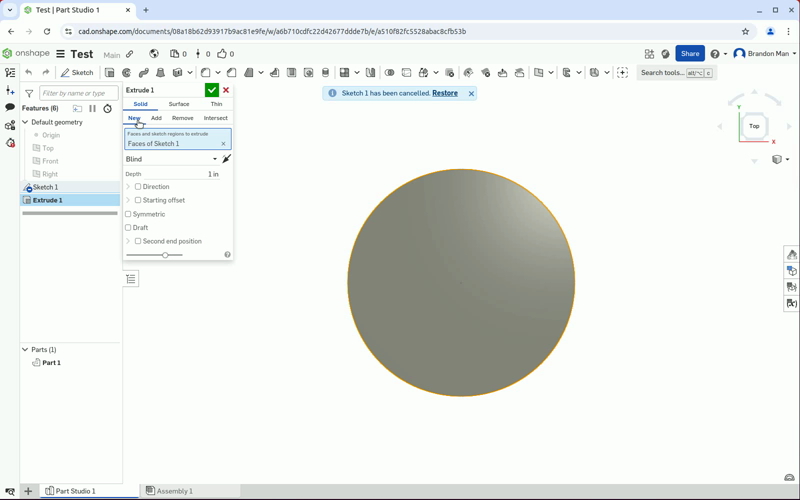
click(137, 120)
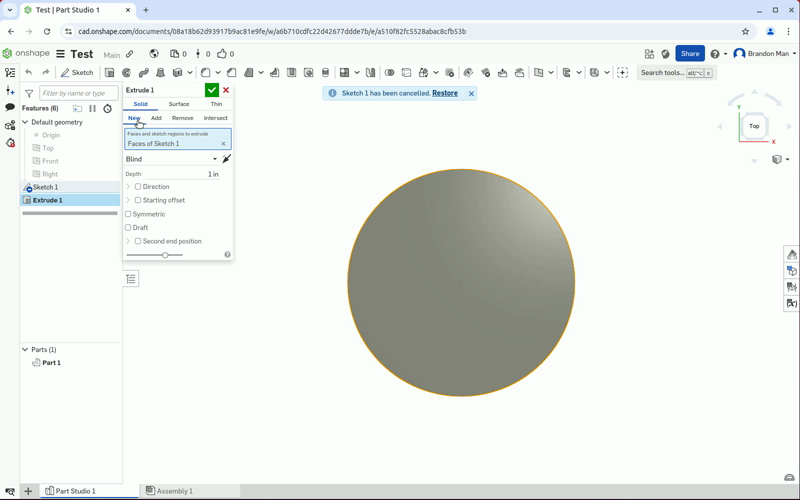
key(tab, 4)
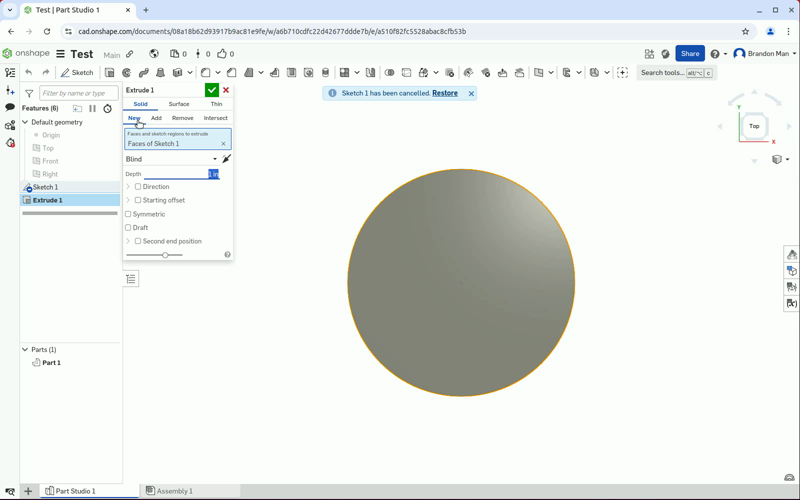
text(4.814)
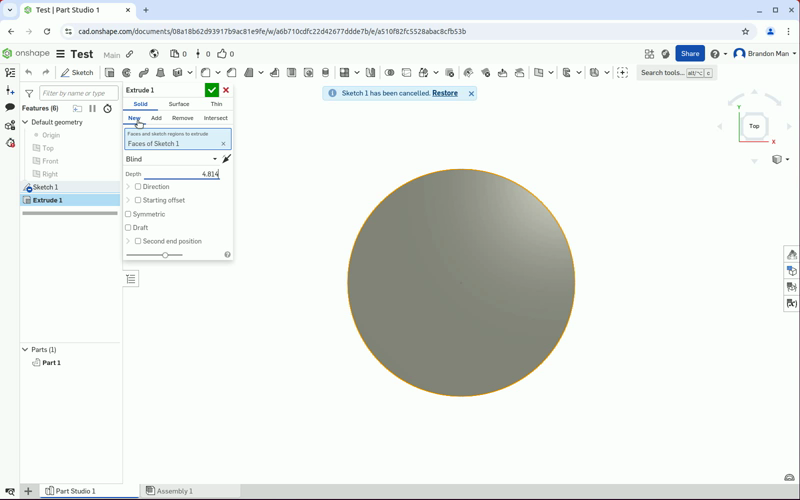
key(tab, 3)
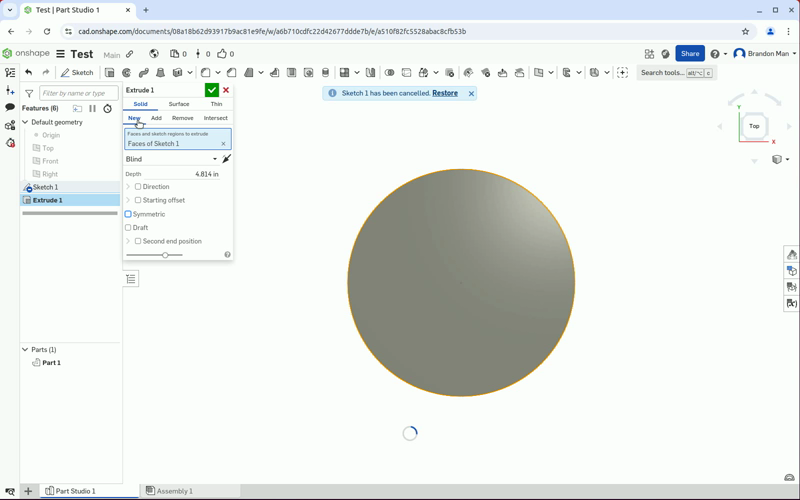
key(space)
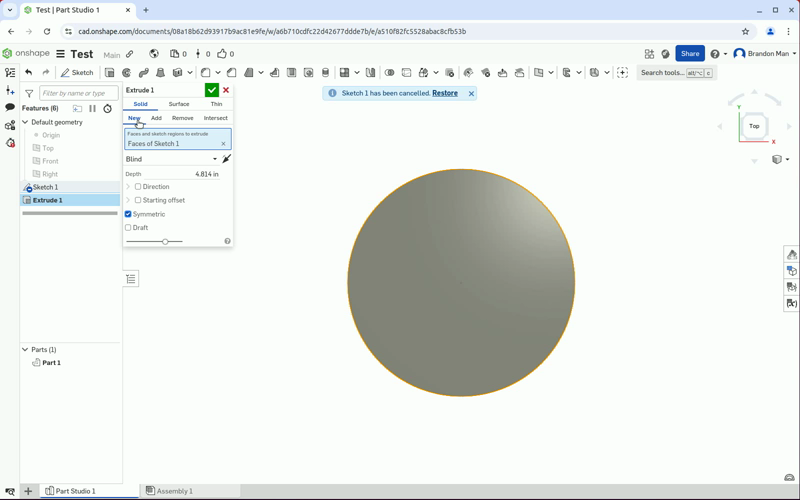
key(enter)
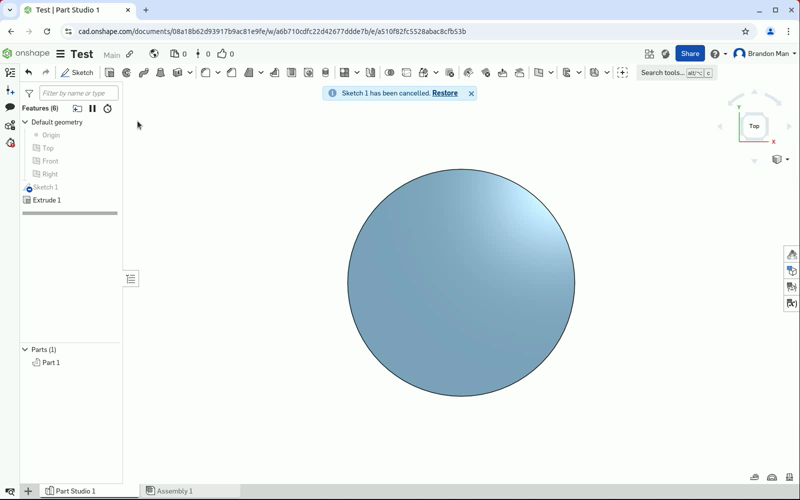
key(shift+h)
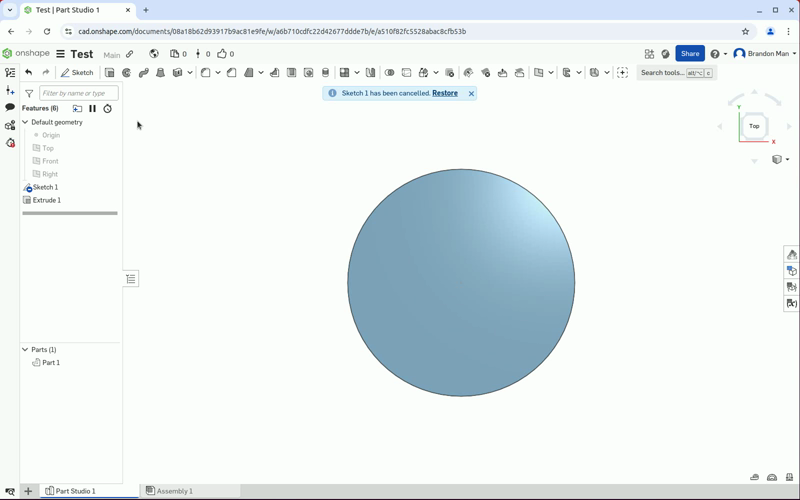
key(shift+h)
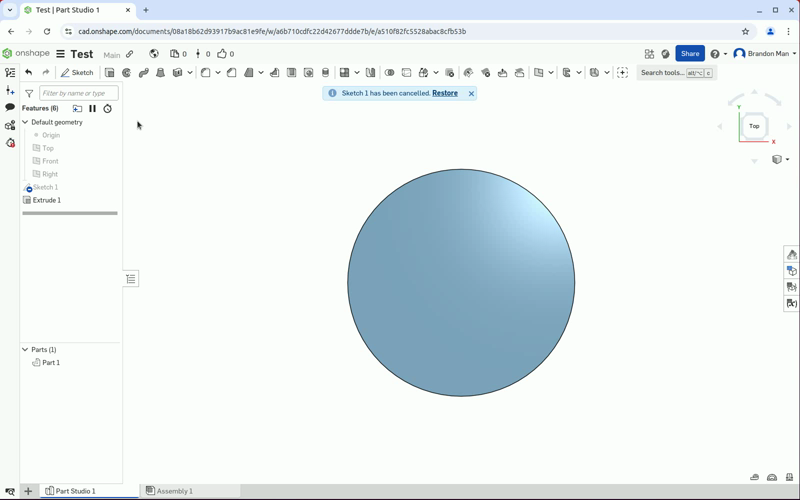
mouse_move(73, 189)
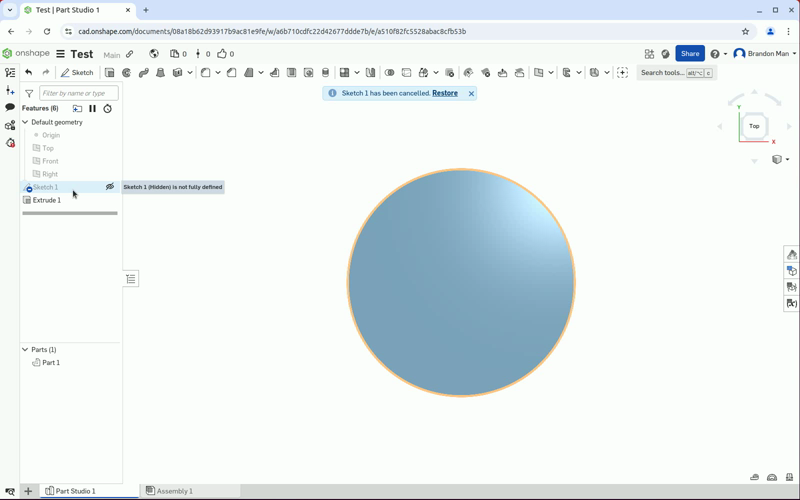
click(73, 189)
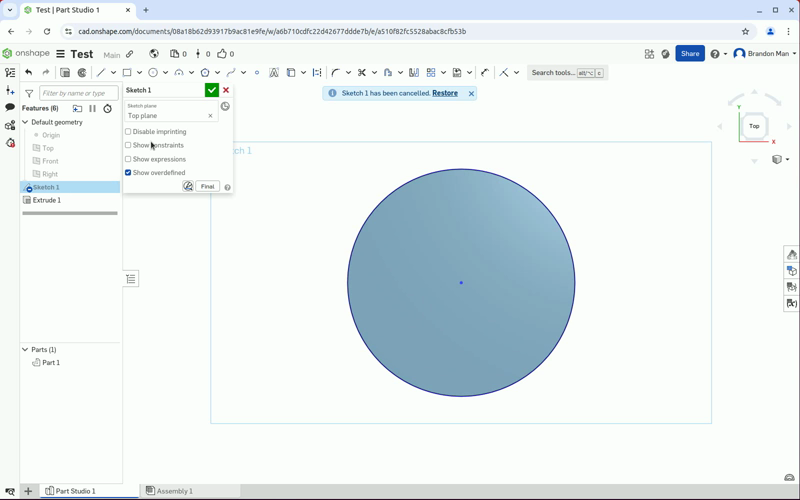
mouse_move(229, 92)
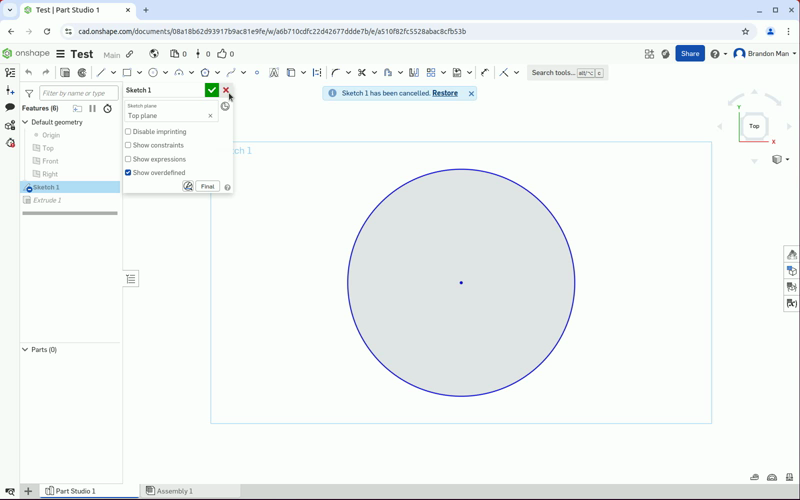
click(229, 92)
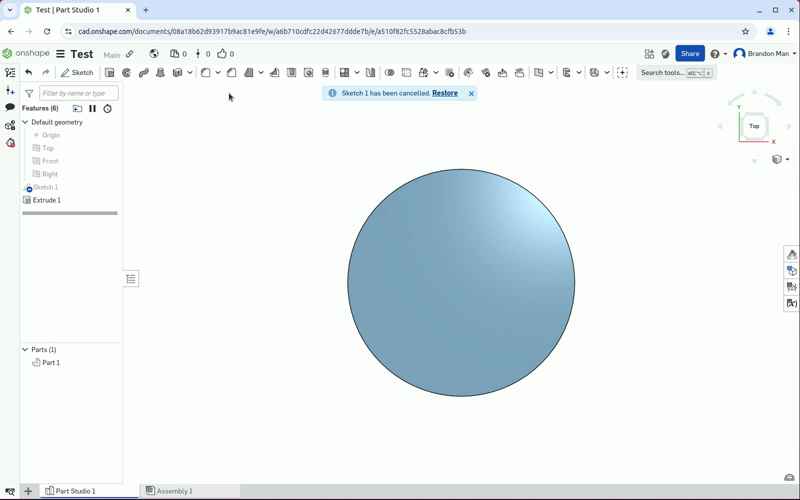
mouse_move(541, 75)
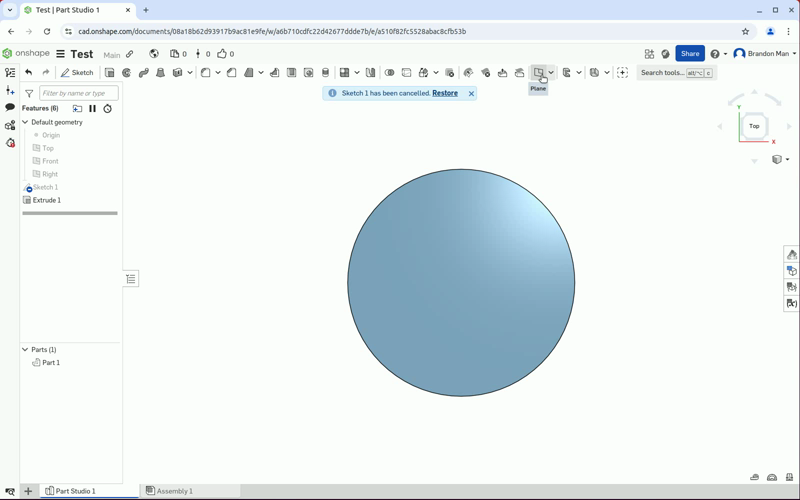
click(541, 75)
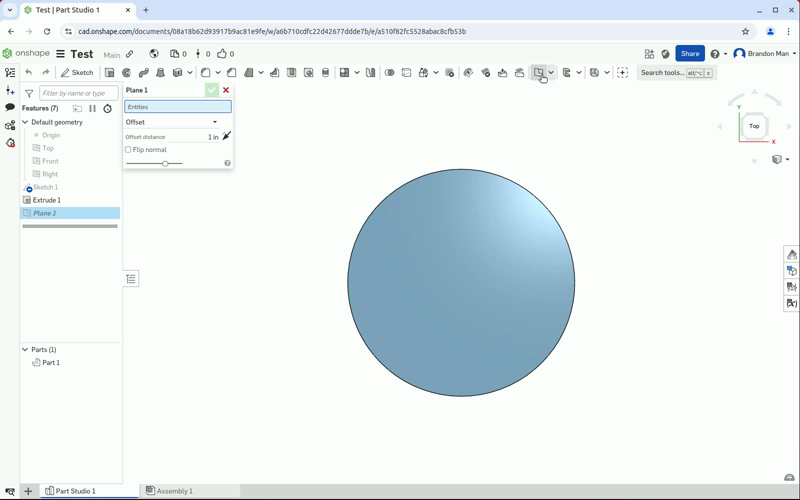
mouse_move(73, 150)
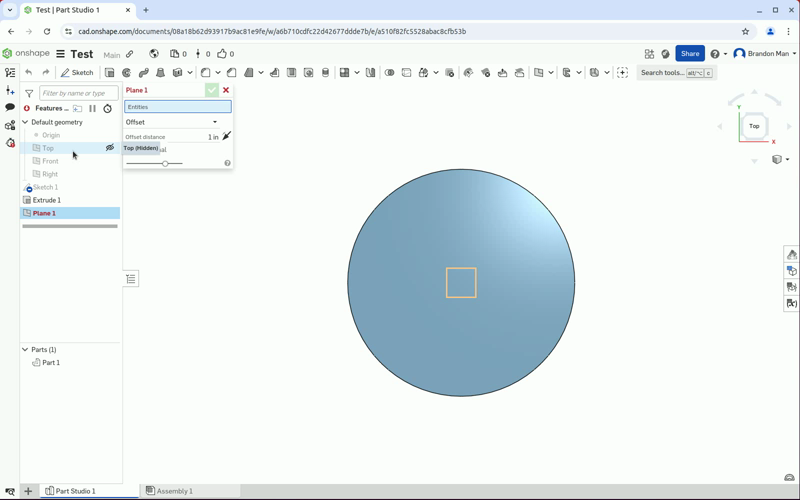
click(73, 150)
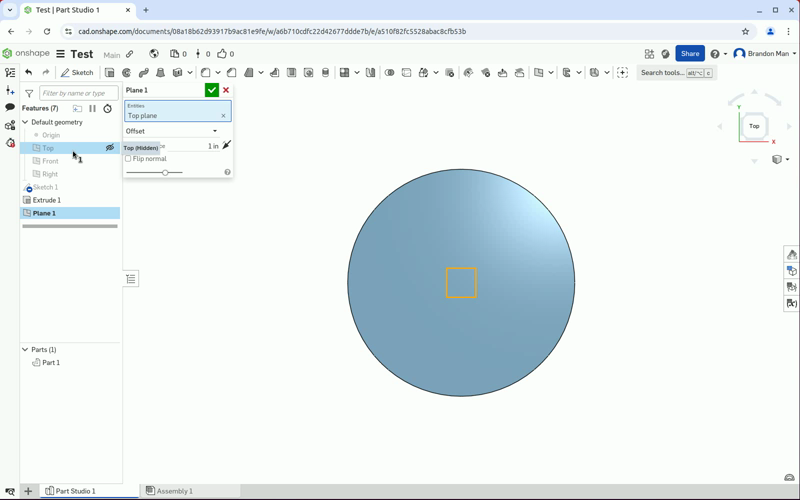
key(tab, 2)
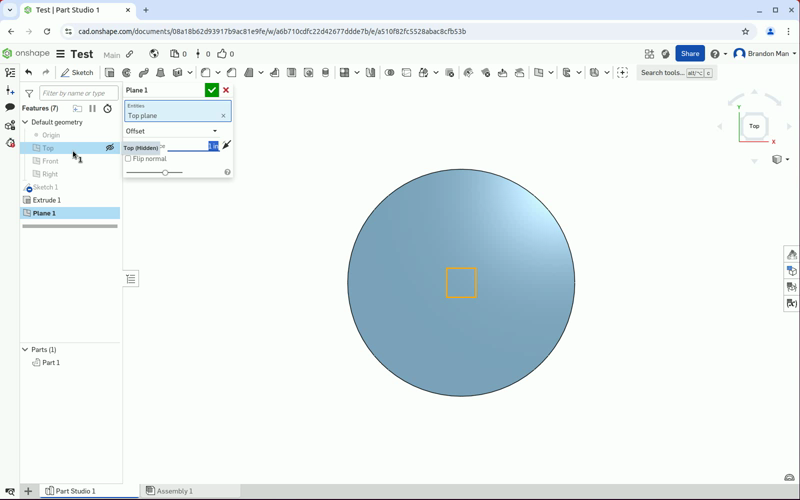
text(2.403)
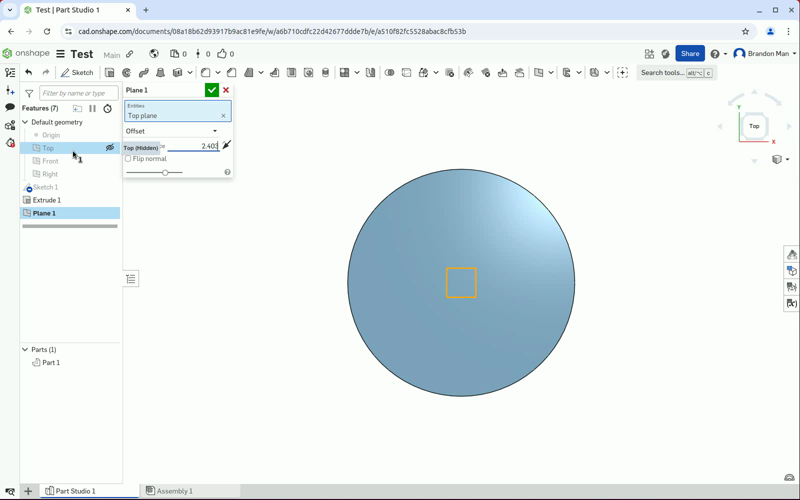
key(enter, 2)
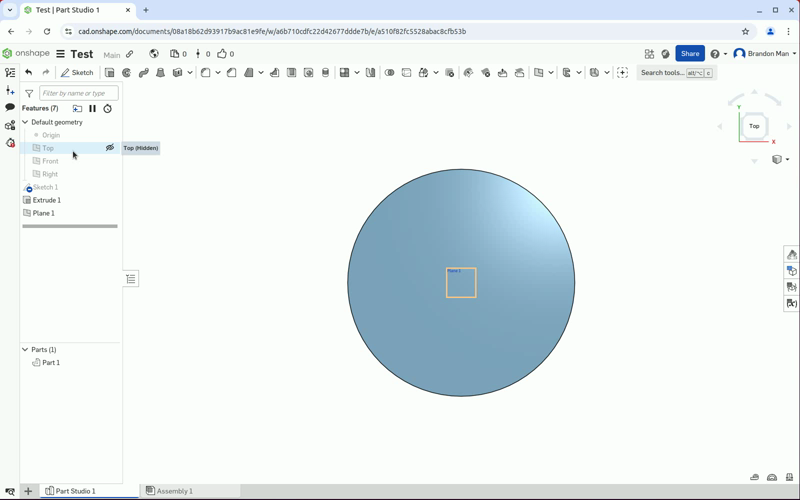
key(shift+s)
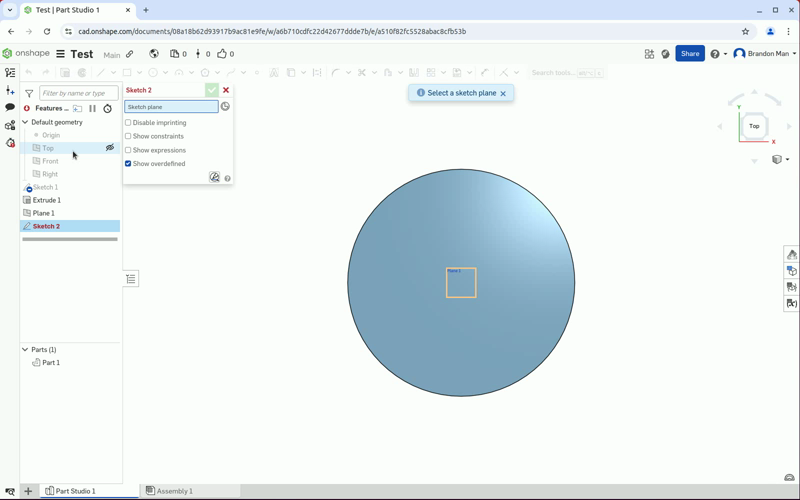
mouse_move(73, 215)
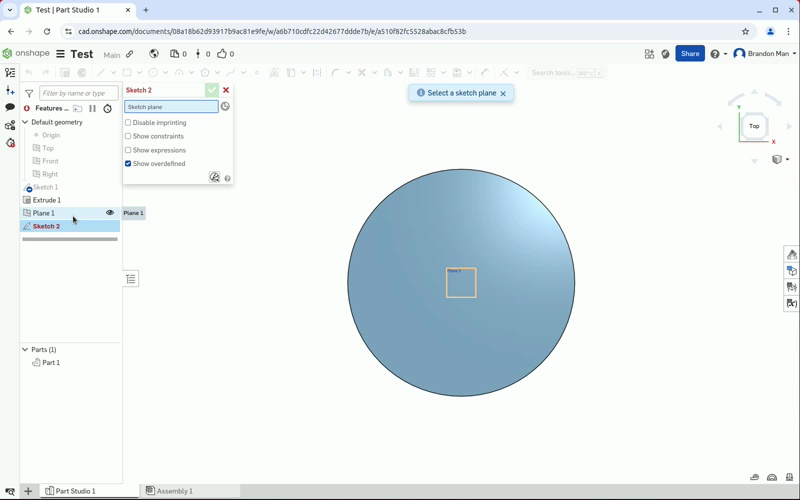
click(73, 215)
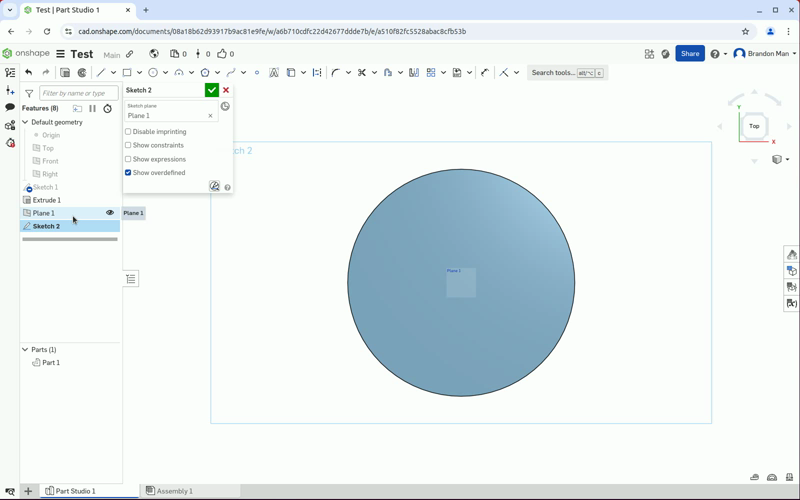
mouse_move(73, 352)
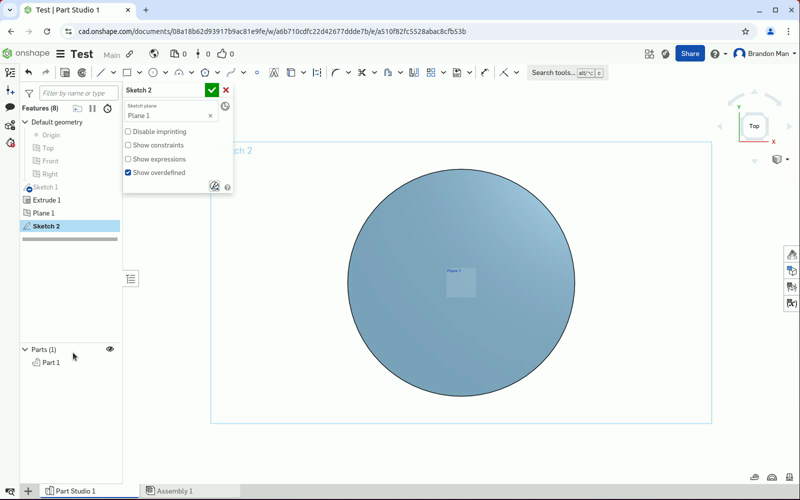
key(y)
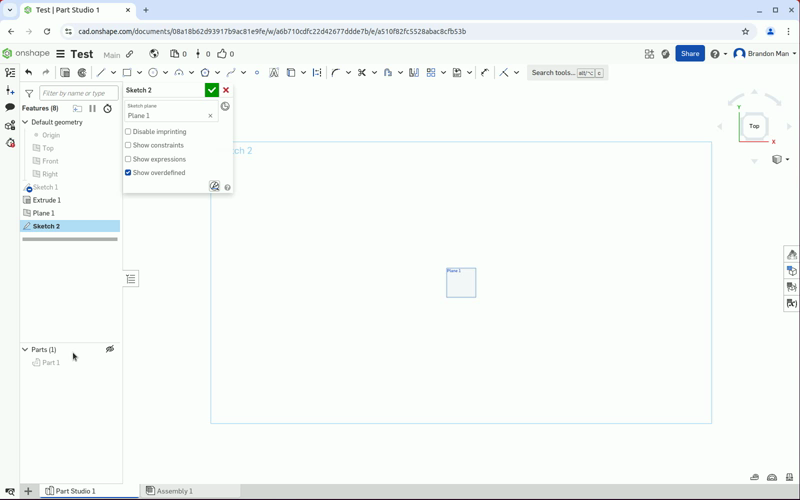
key(c)
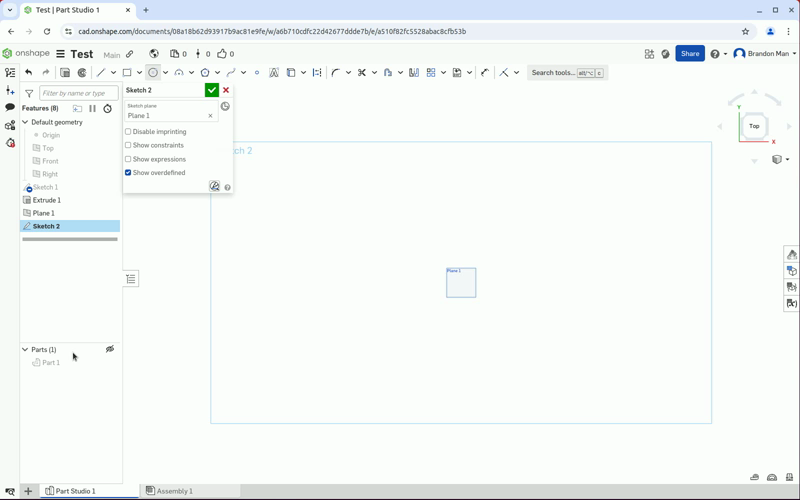
key_down(shift)
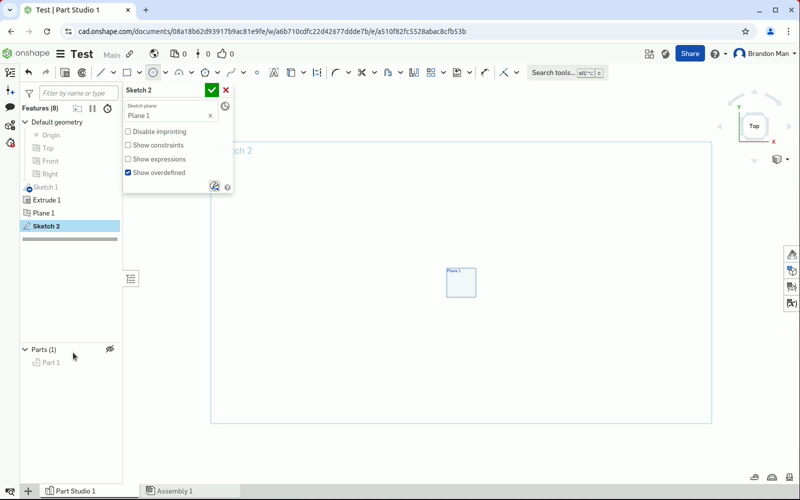
mouse_move(460, 204)
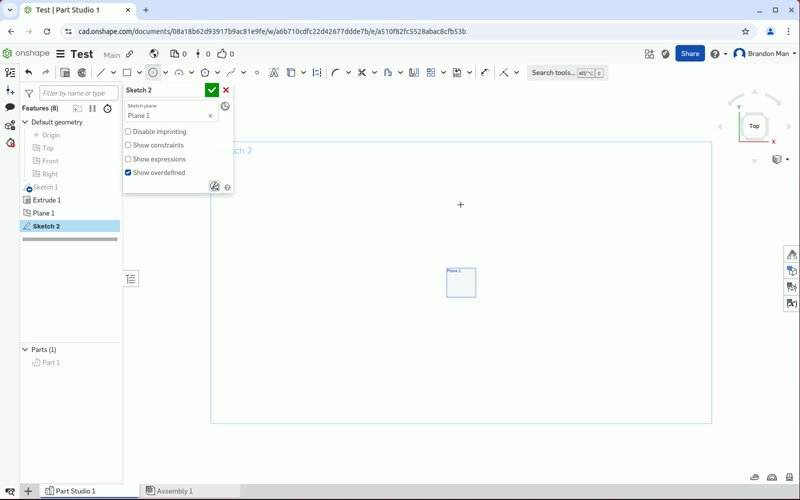
click(460, 204)
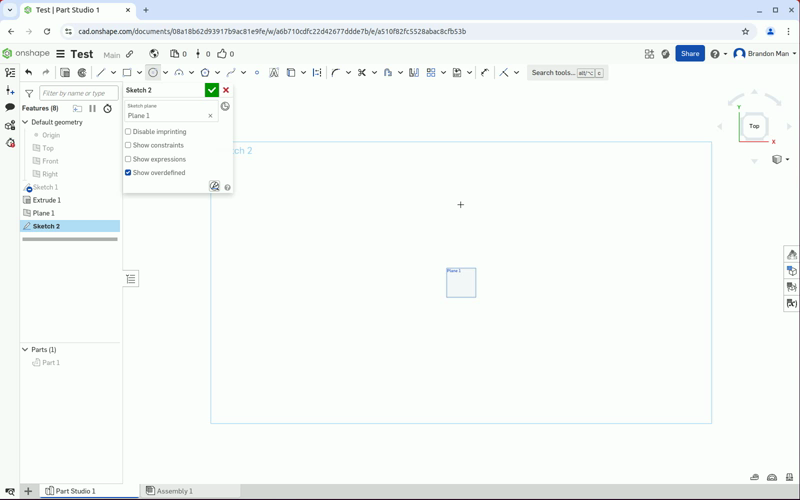
key_up(shift)
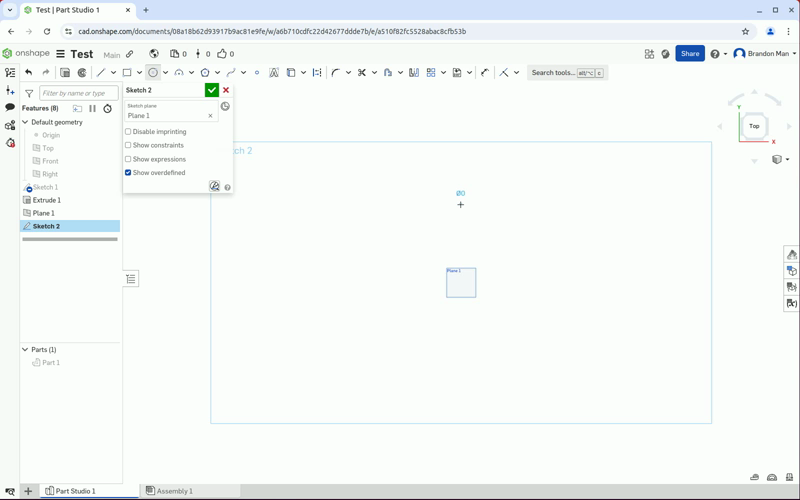
mouse_move(472, 204)
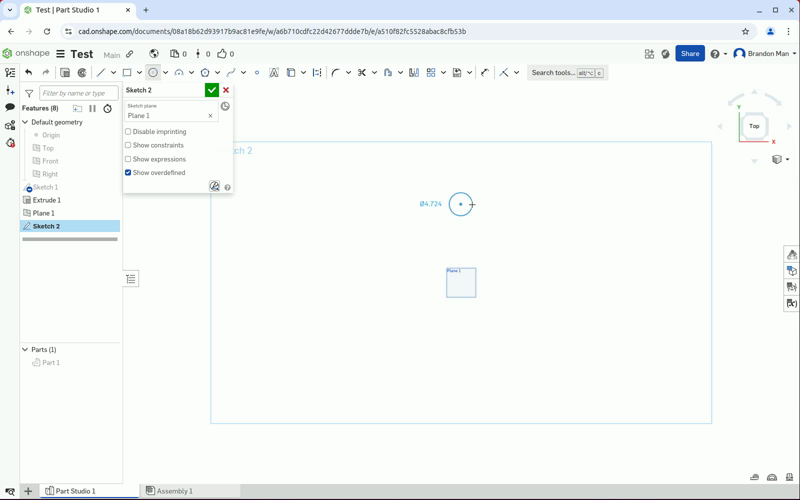
click(472, 204)
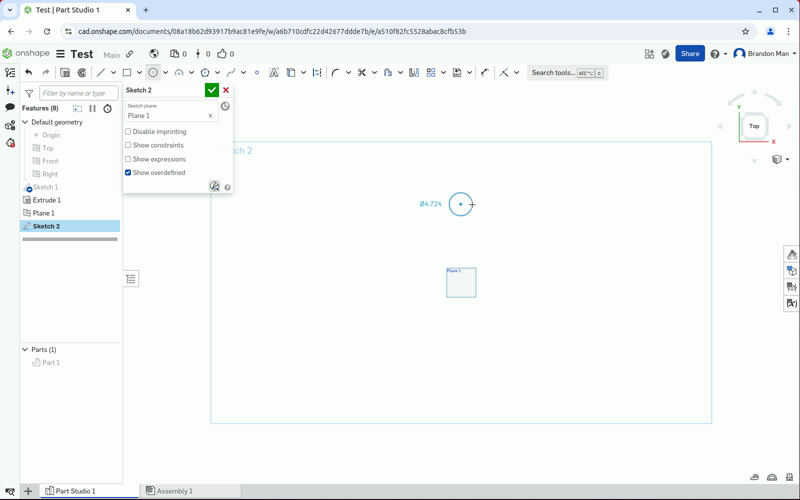
key(esc)
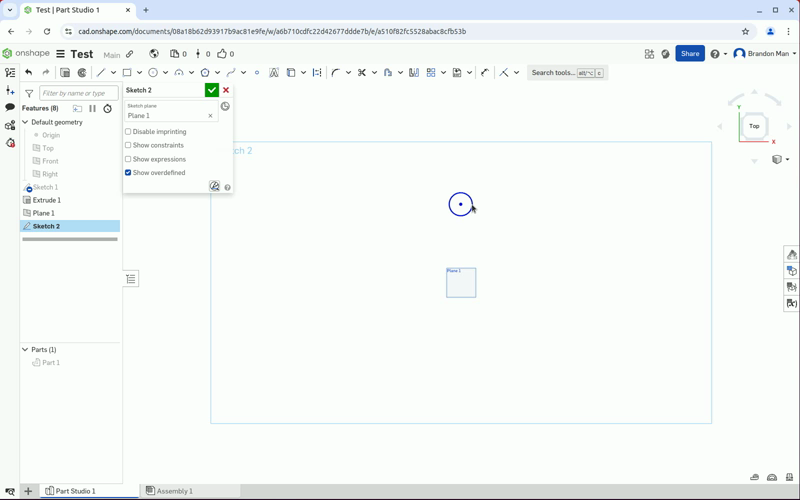
mouse_move(458, 205)
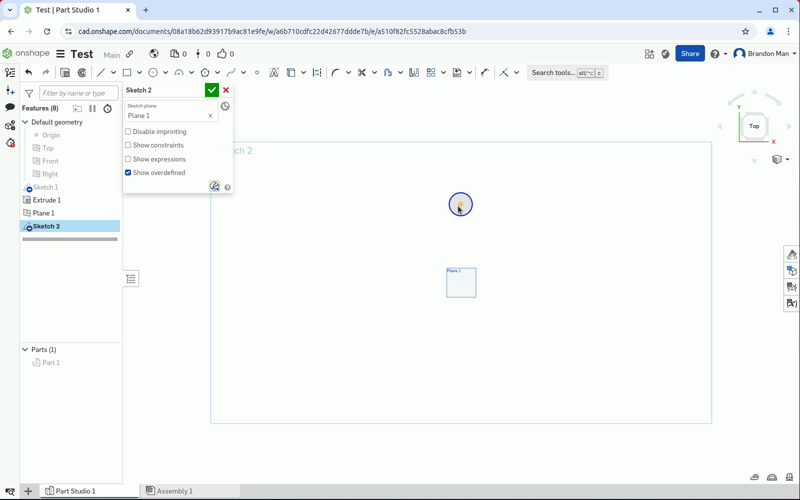
scroll(6)
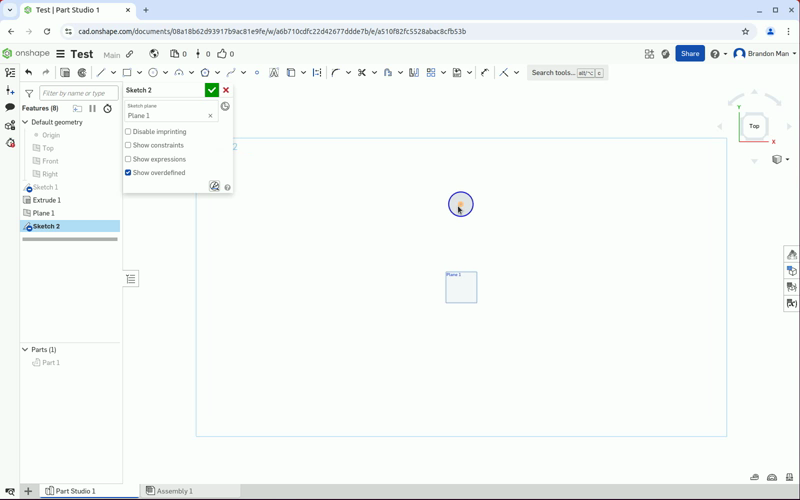
scroll(6)
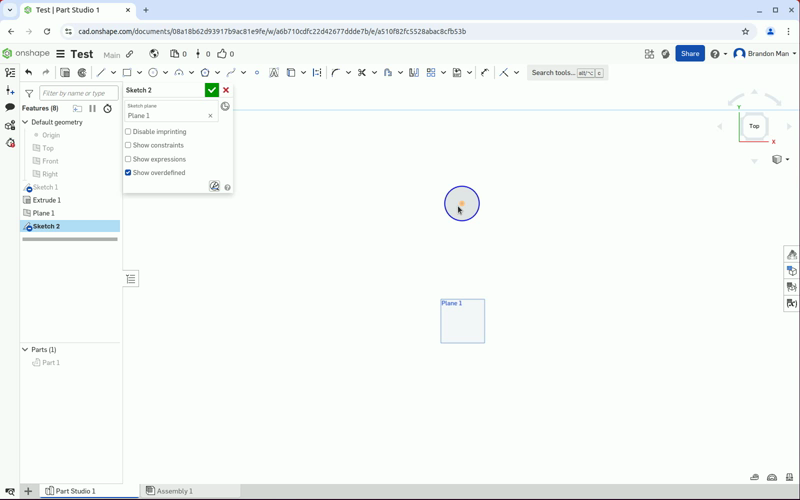
scroll(6)
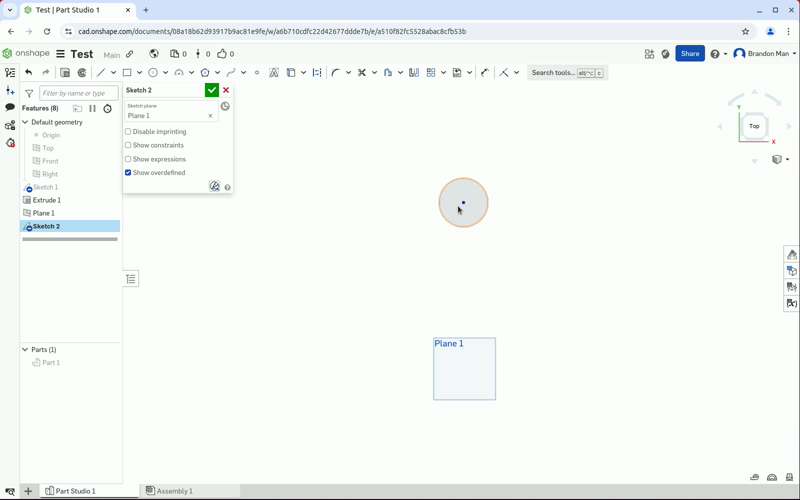
scroll(6)
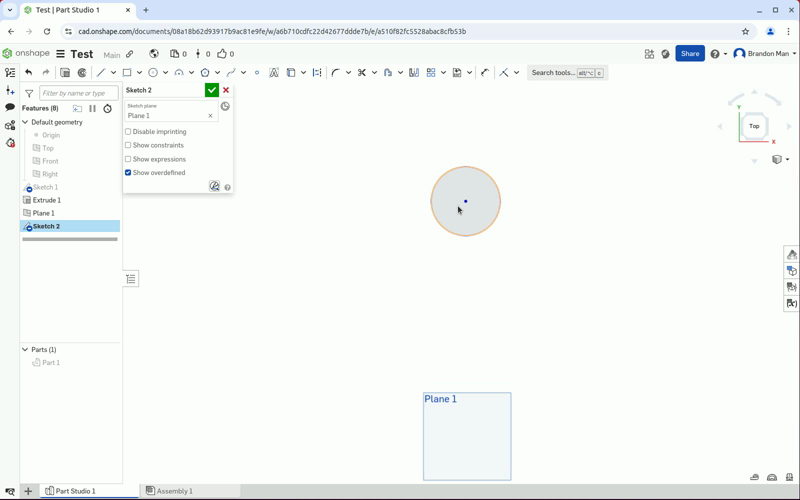
scroll(6)
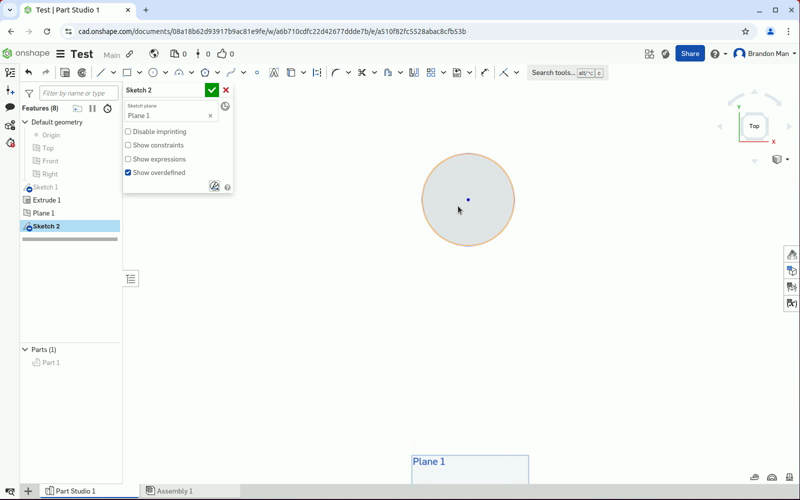
scroll(6)
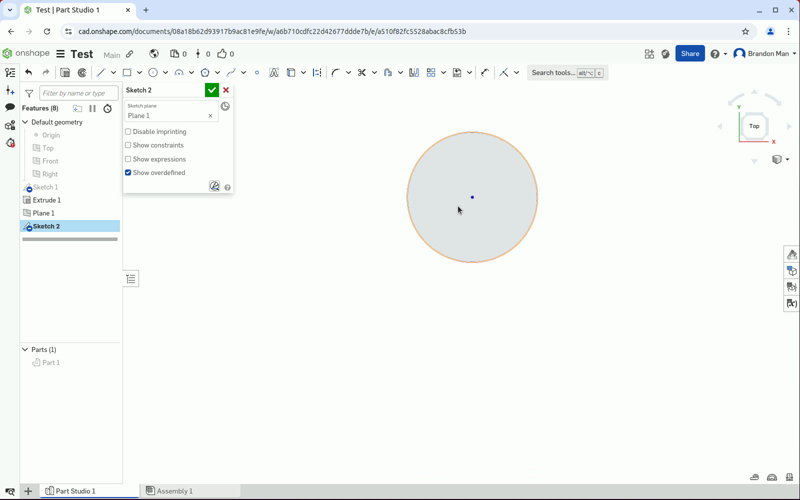
scroll(6)
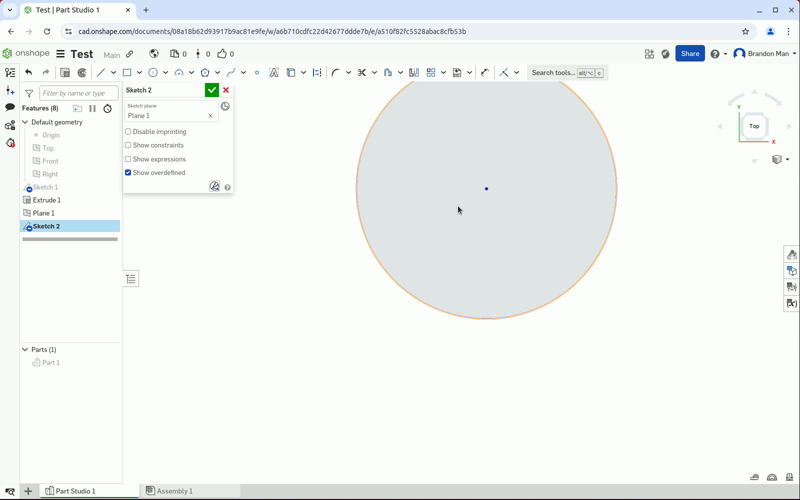
click(458, 205)
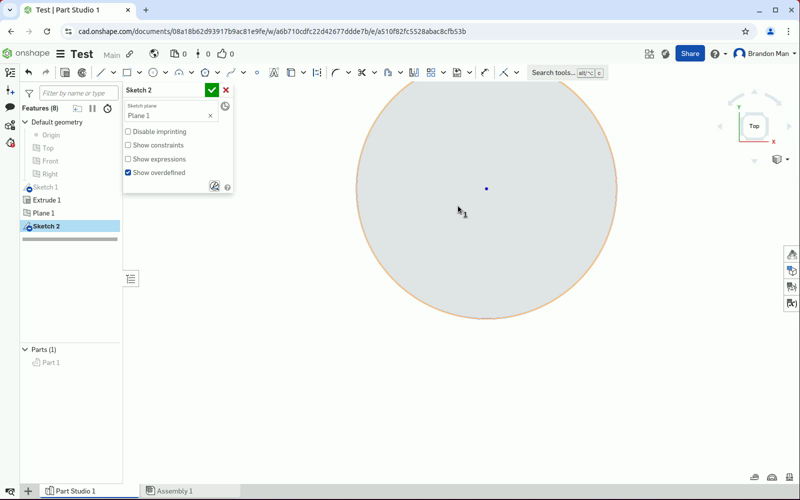
scroll(-6)
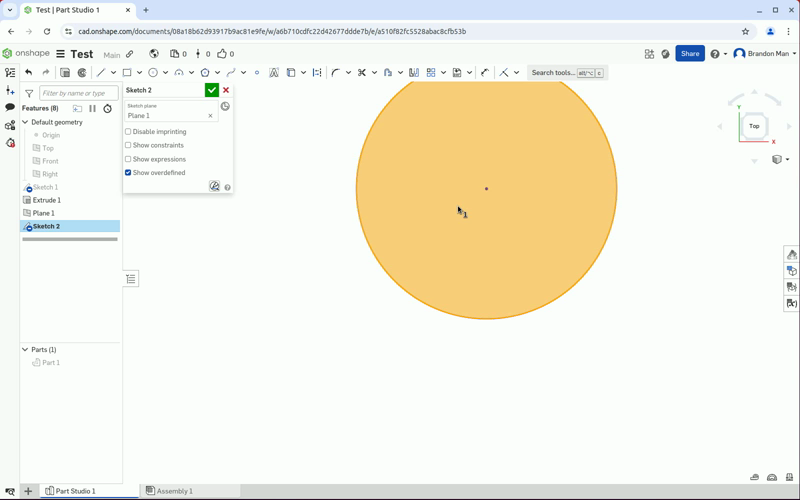
scroll(-6)
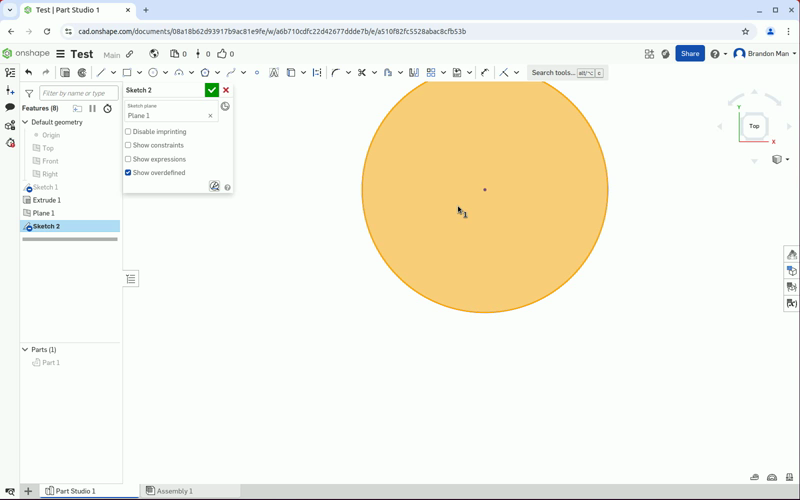
scroll(-6)
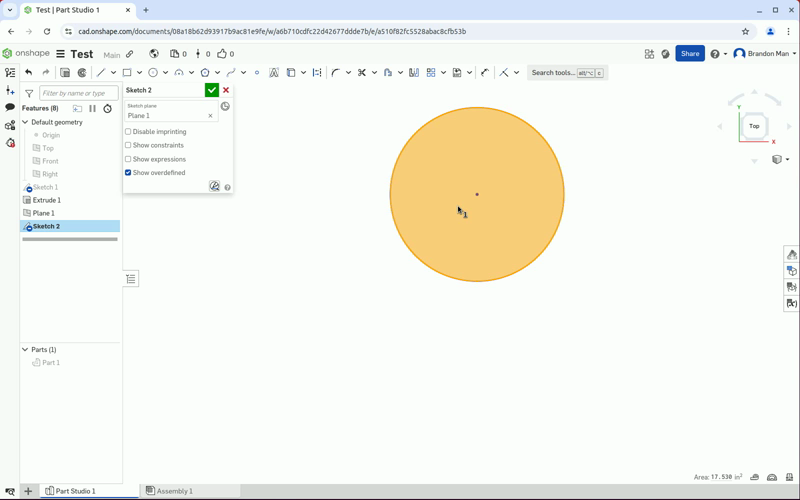
scroll(-6)
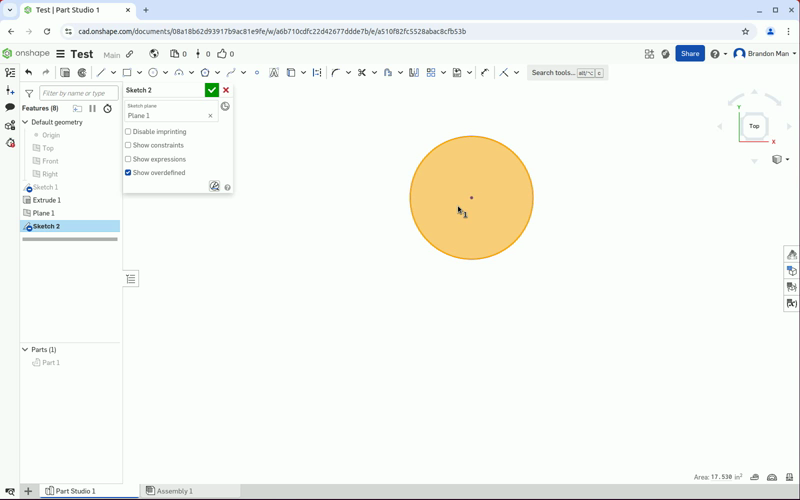
scroll(-6)
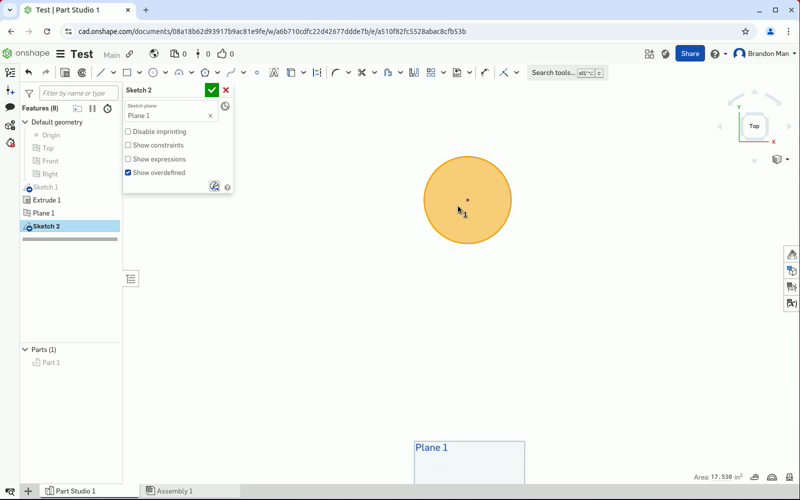
scroll(-6)
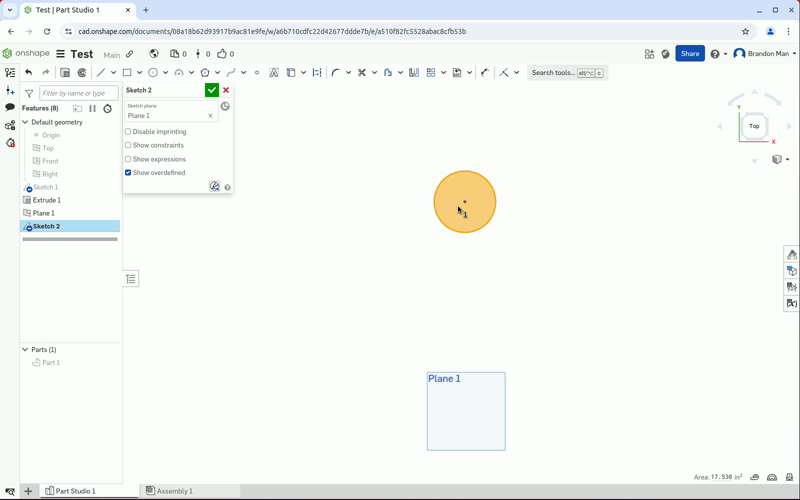
scroll(-6)
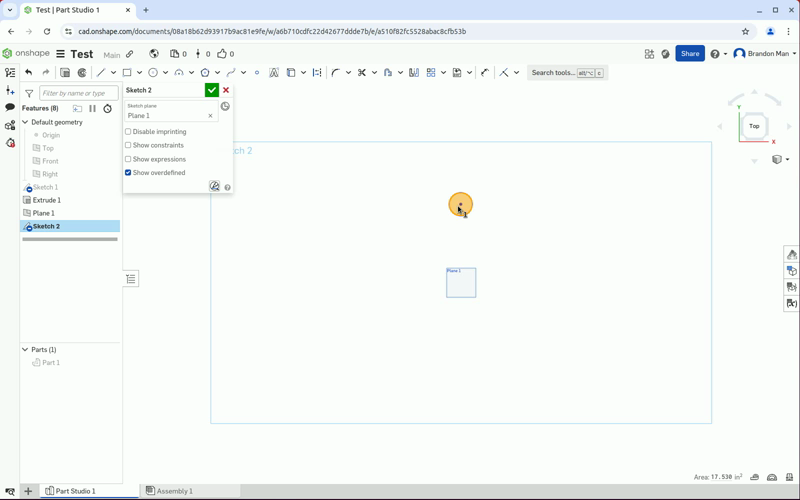
mouse_move(73, 352)
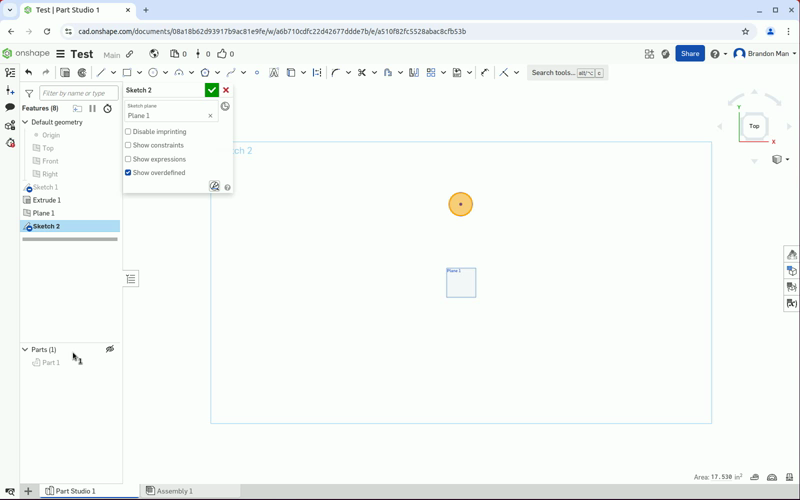
key(shift+y)
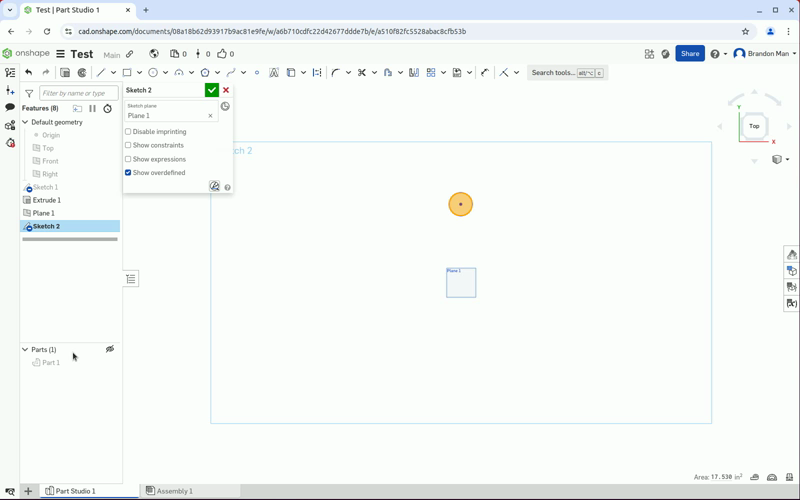
key(shift+e)
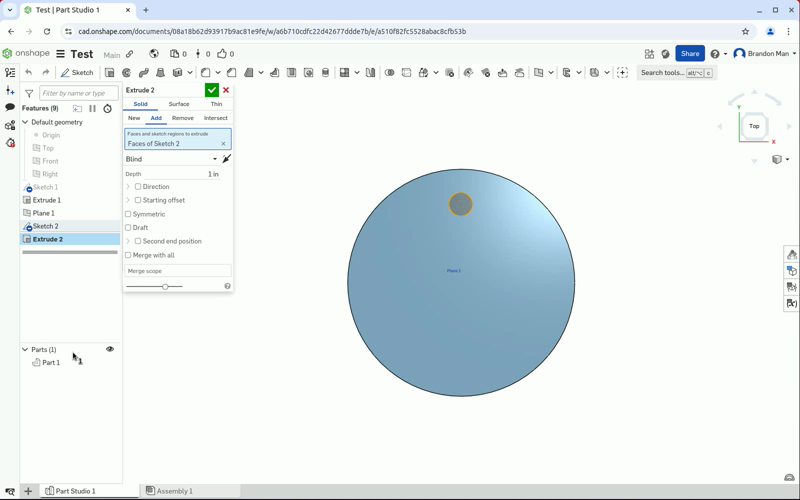
mouse_move(143, 106)
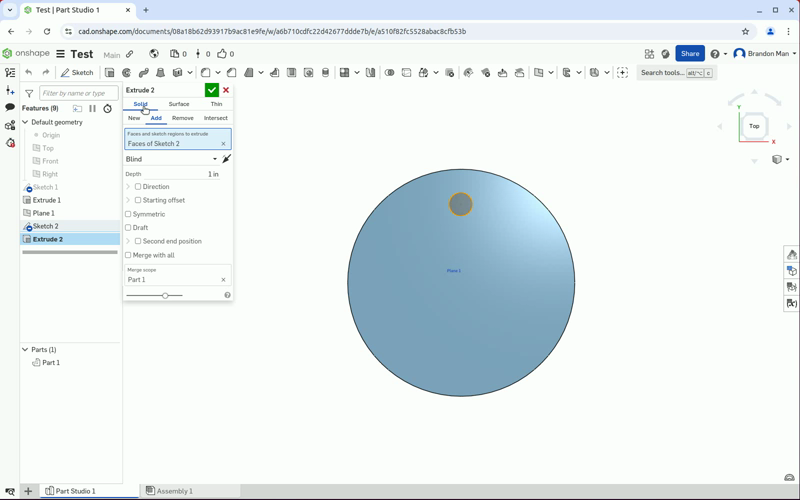
click(143, 106)
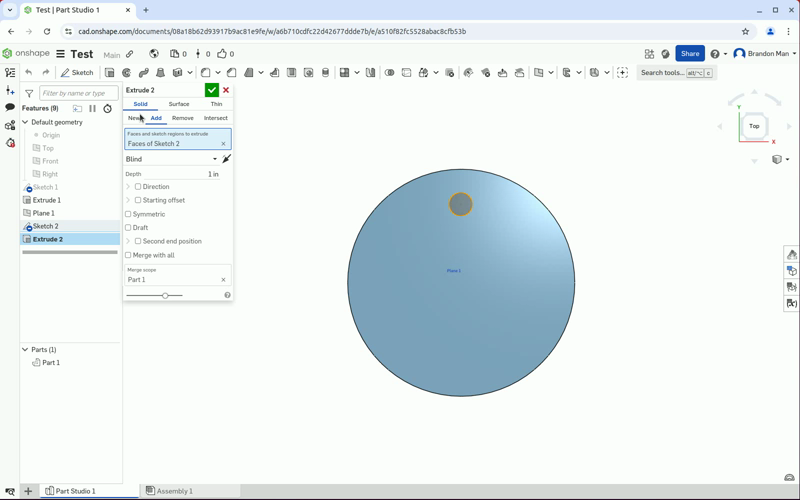
mouse_move(137, 120)
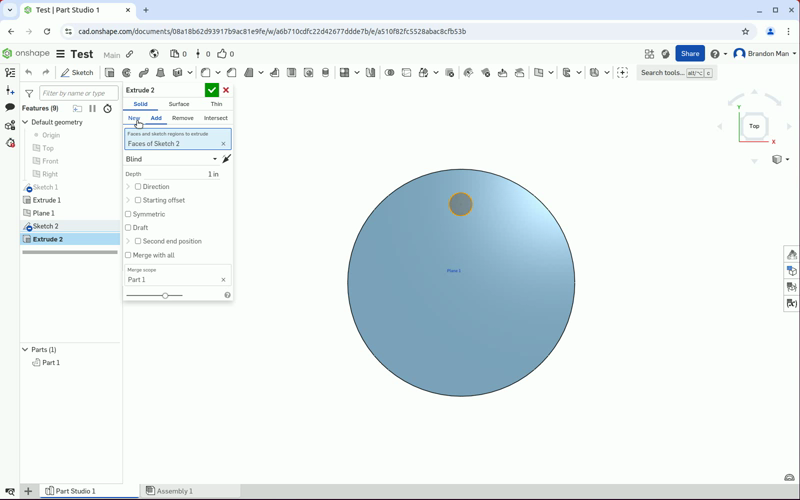
click(137, 120)
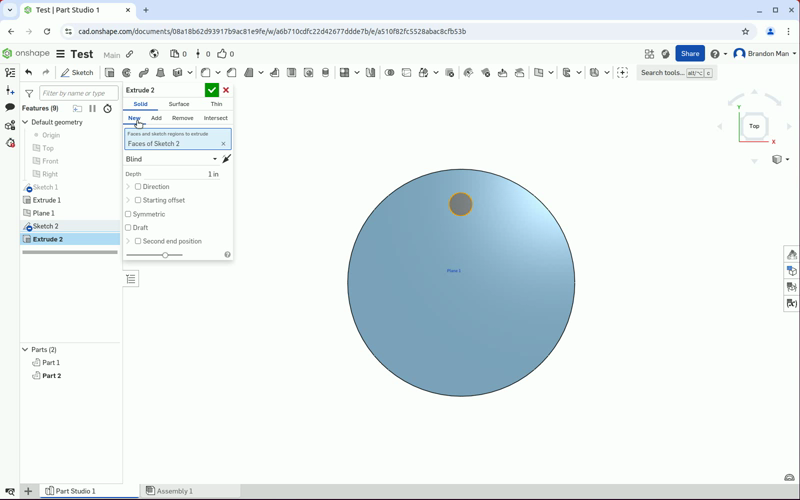
key(tab, 4)
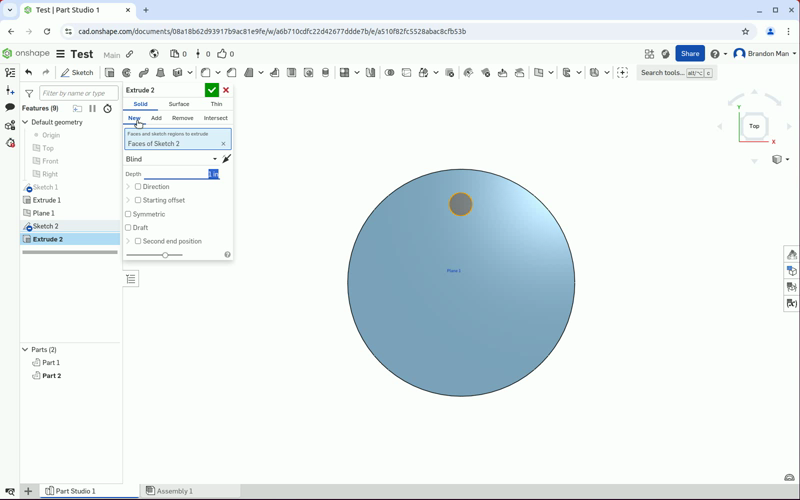
text(11.554)
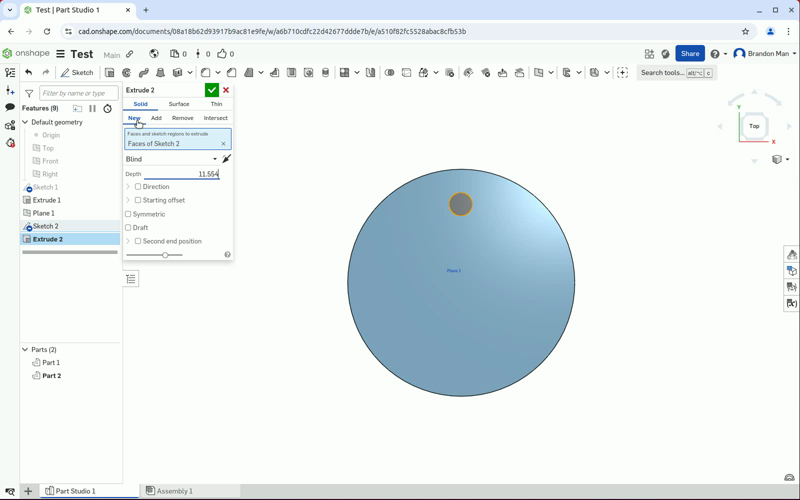
key(enter)
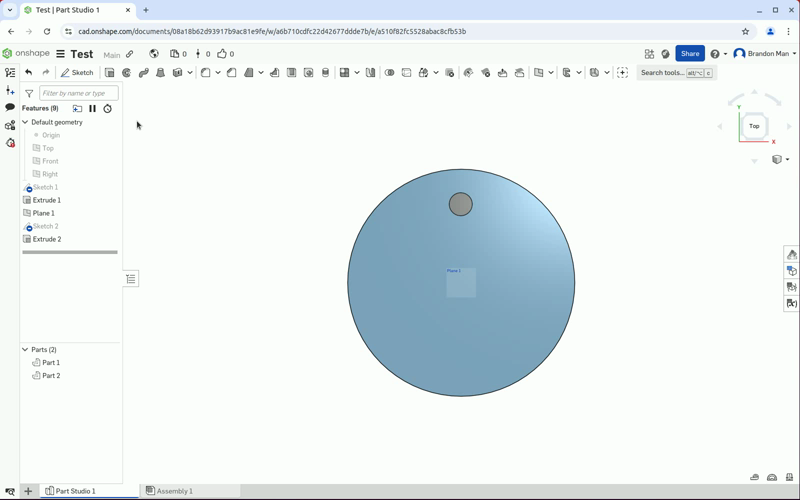
key(shift+h)
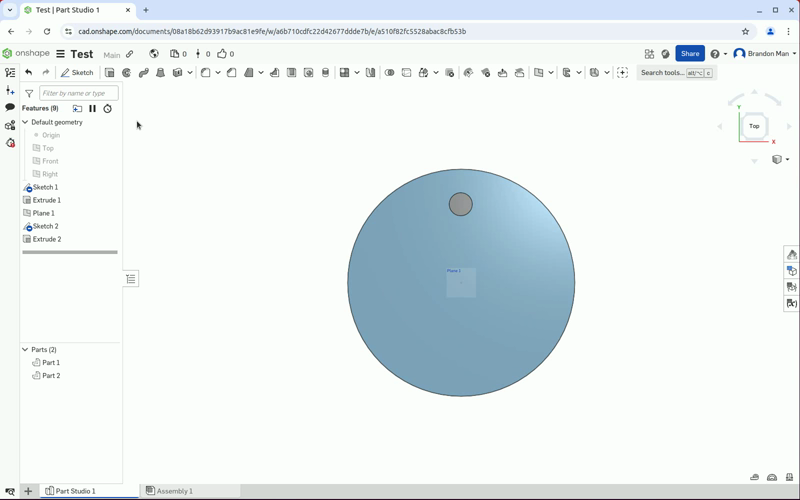
key(shift+h)
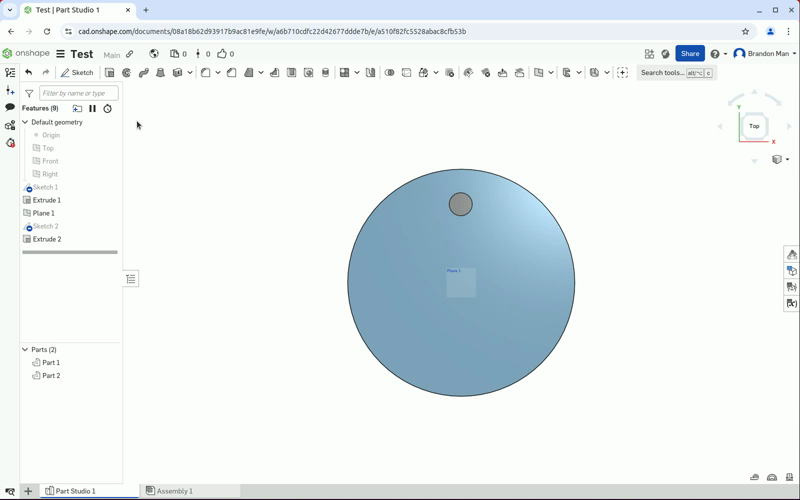
mouse_move(73, 189)
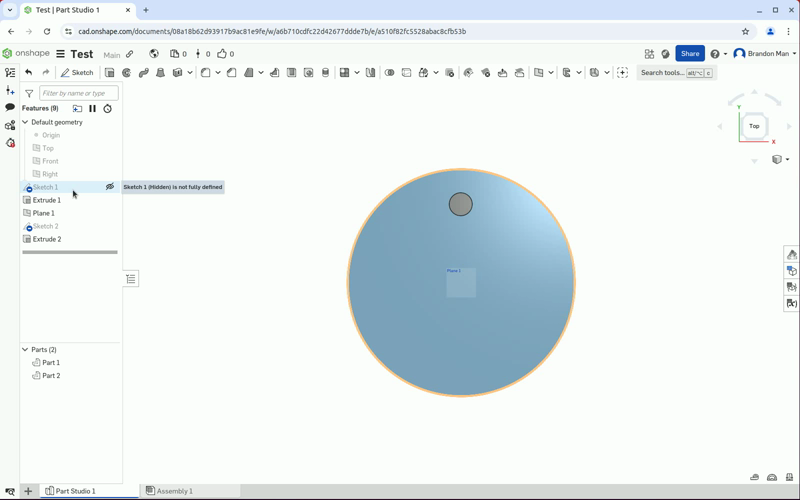
click(73, 189)
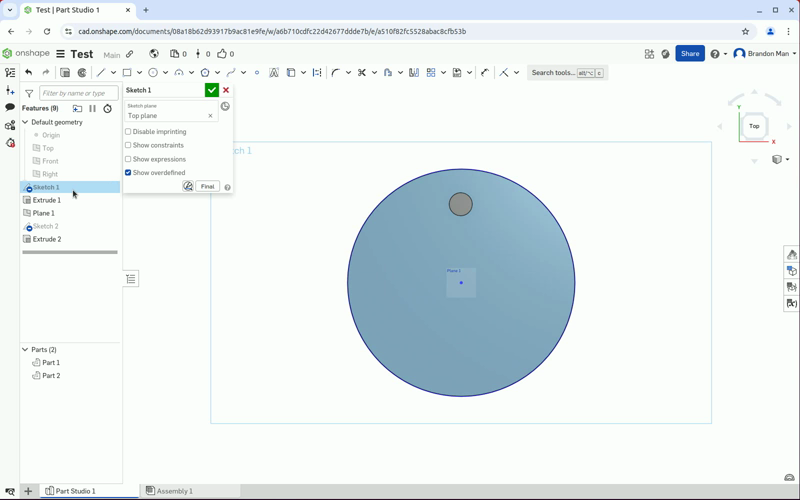
mouse_move(229, 92)
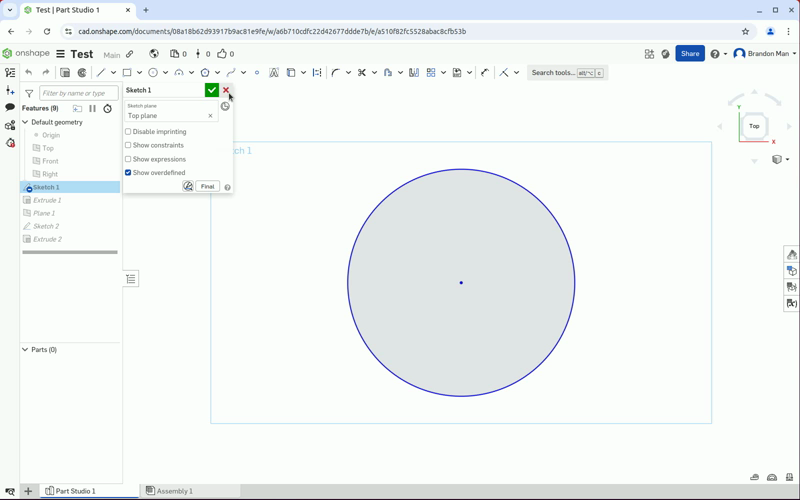
click(229, 92)
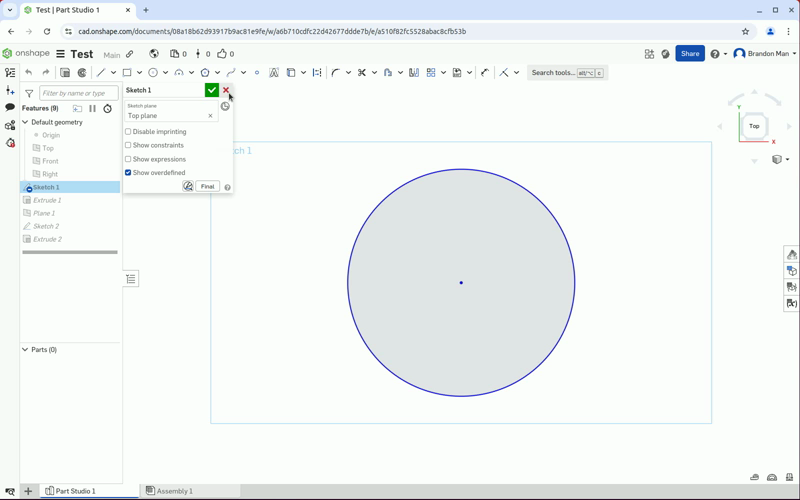
key(shift+s)
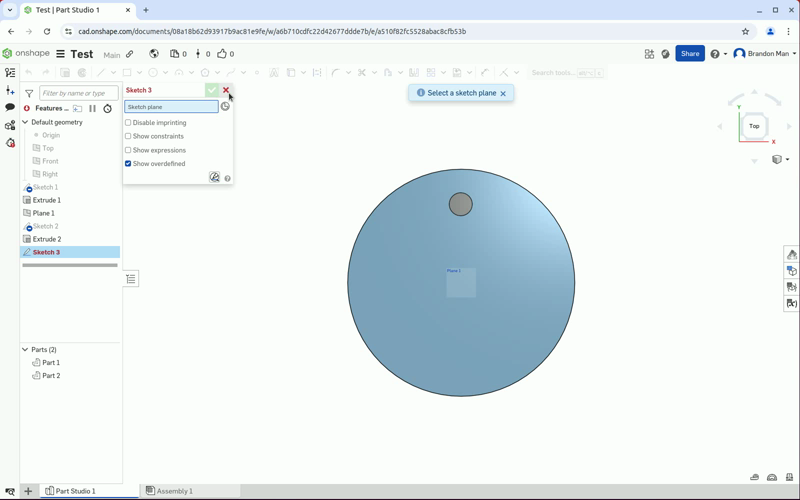
mouse_move(73, 215)
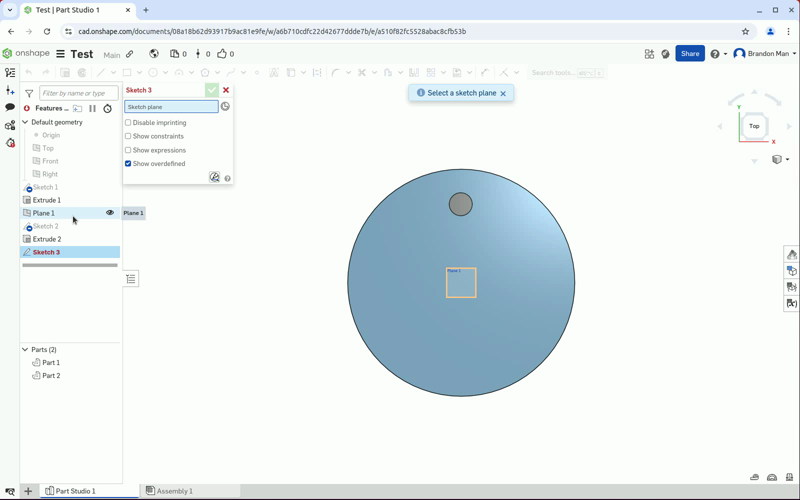
click(73, 215)
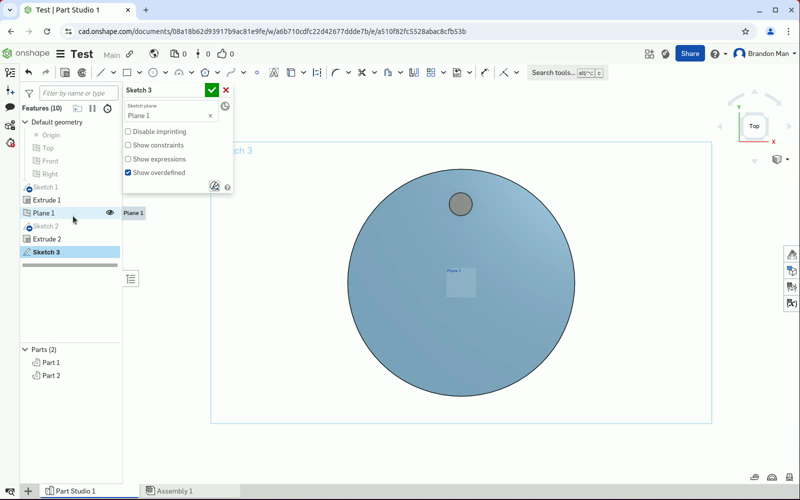
mouse_move(73, 352)
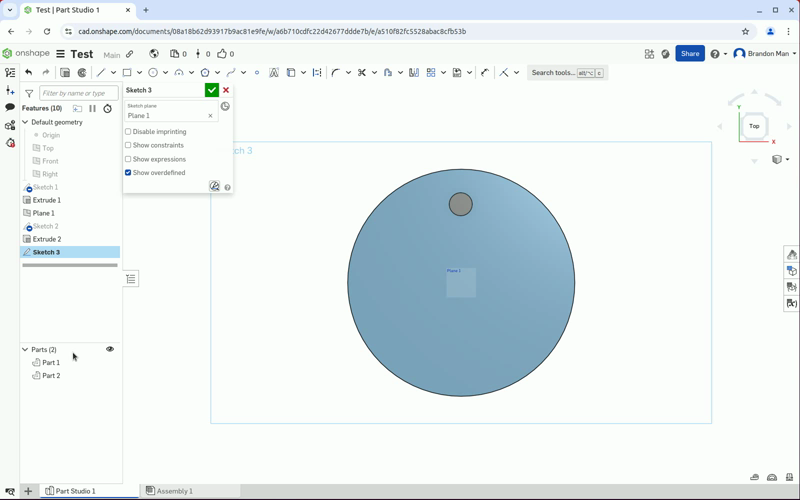
key(y)
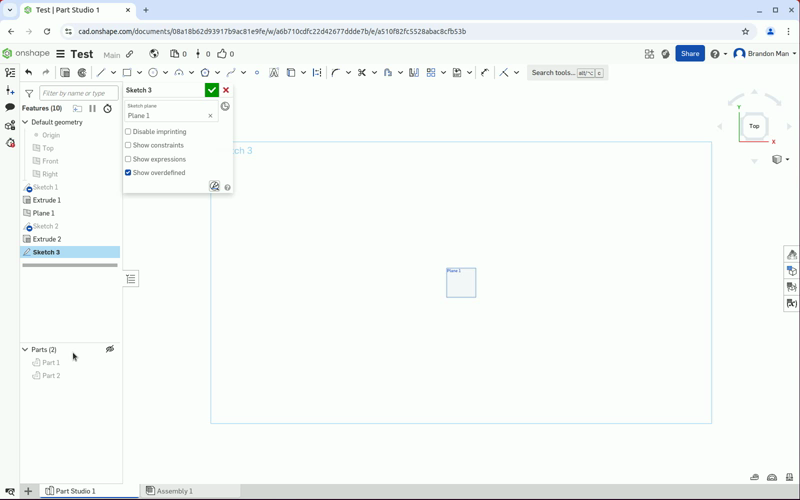
key(c)
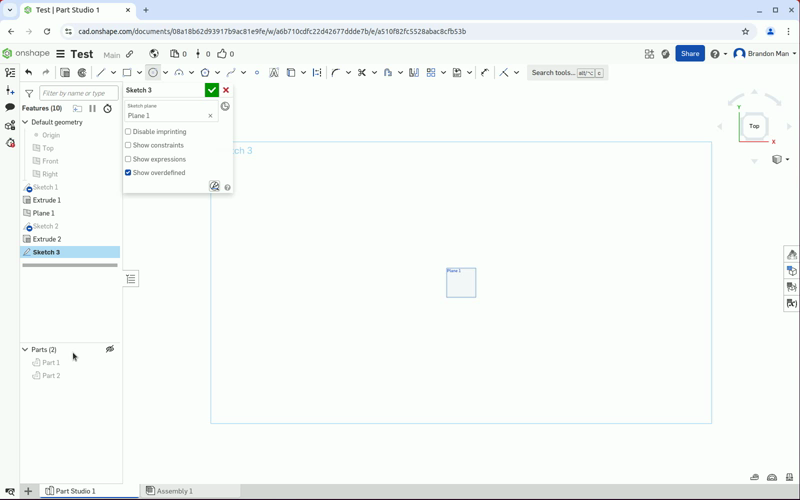
key_down(shift)
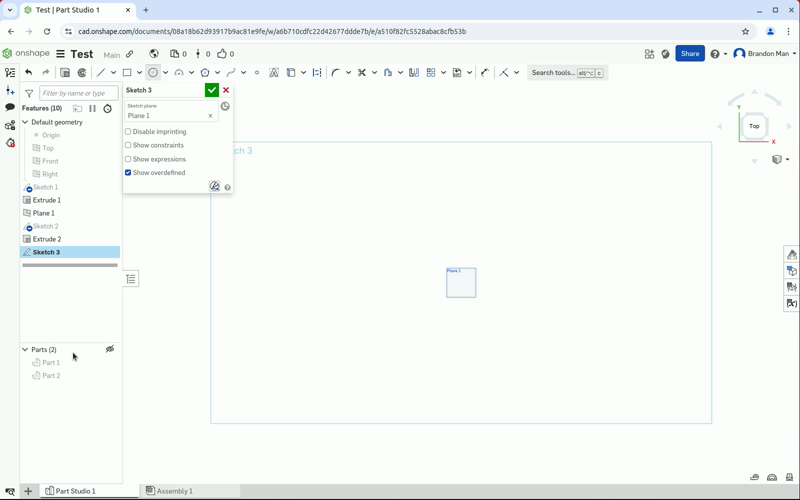
mouse_move(530, 322)
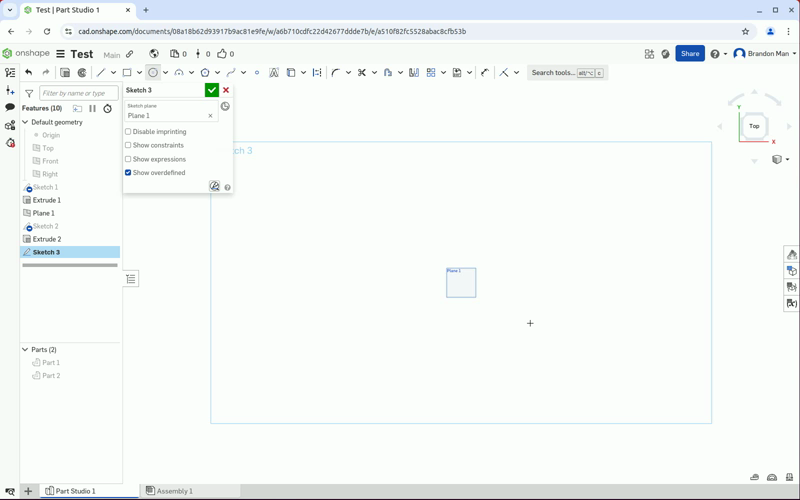
click(530, 322)
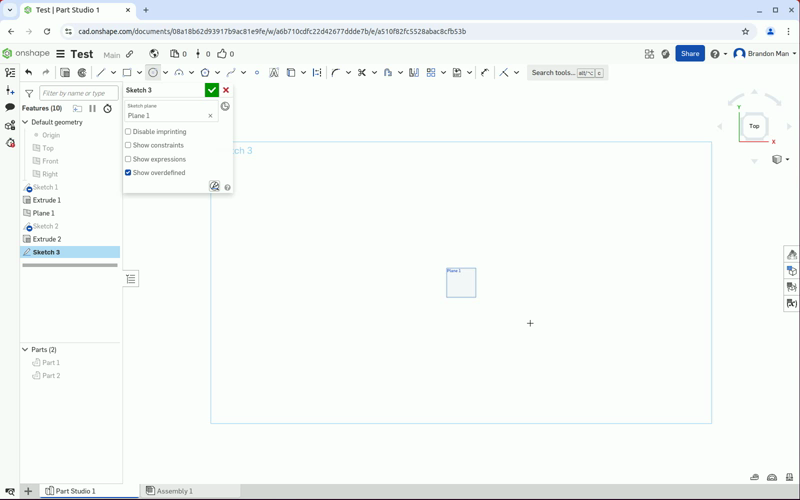
key_up(shift)
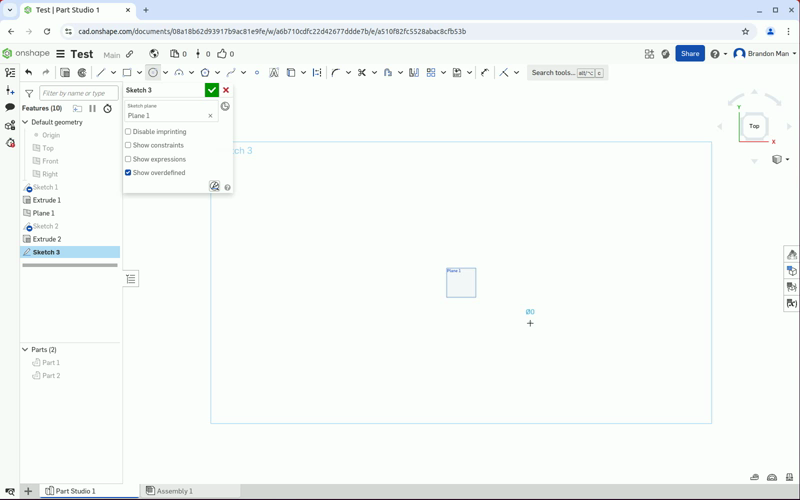
mouse_move(541, 322)
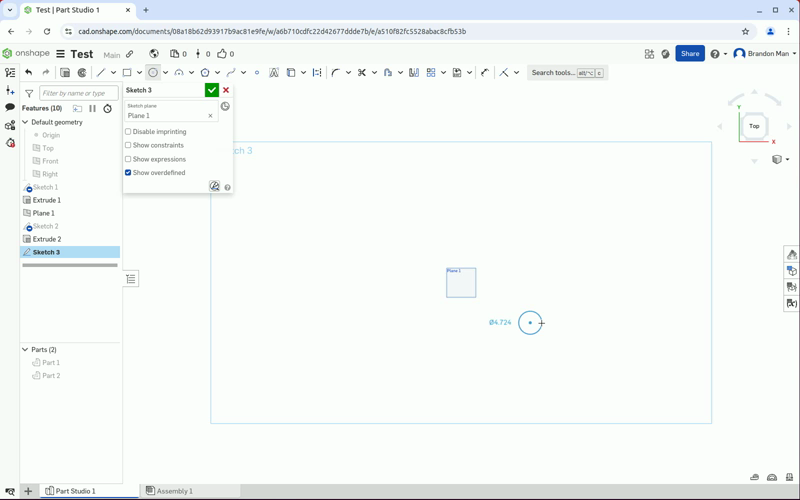
click(541, 322)
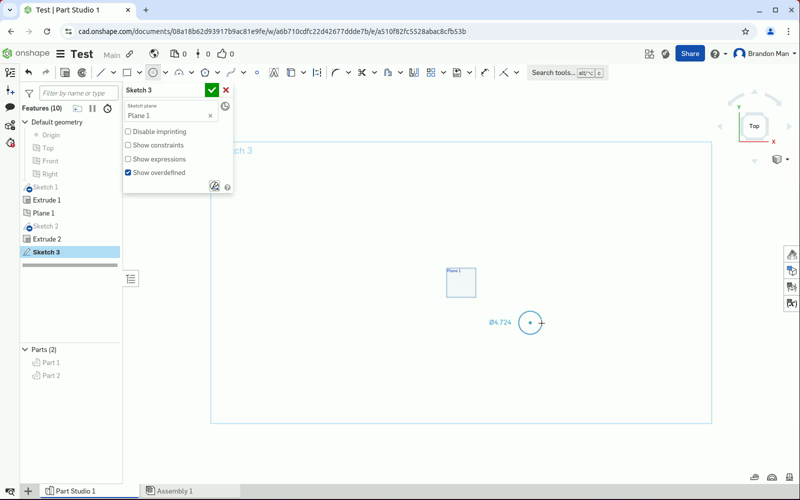
key(esc)
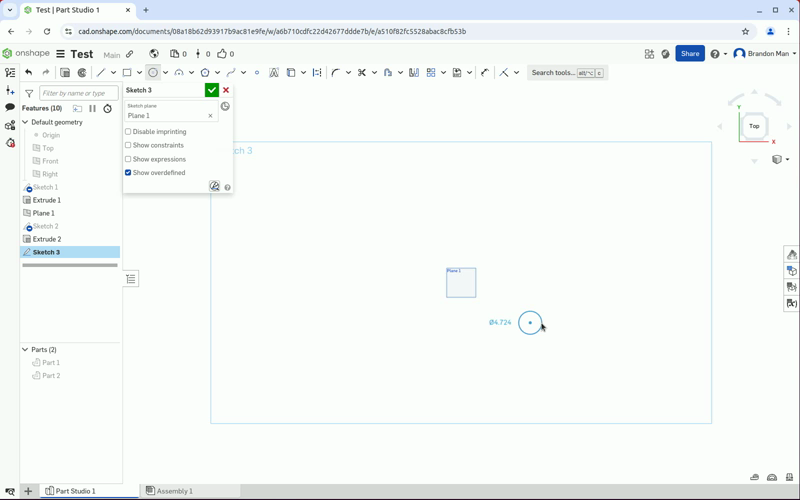
mouse_move(538, 327)
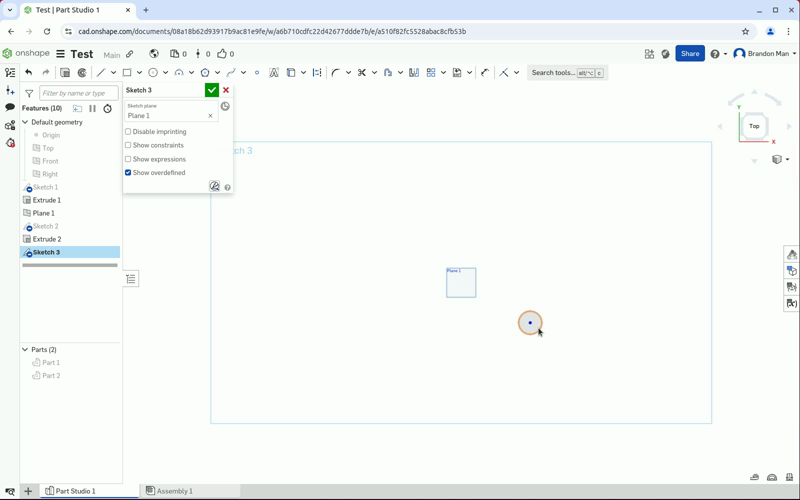
scroll(6)
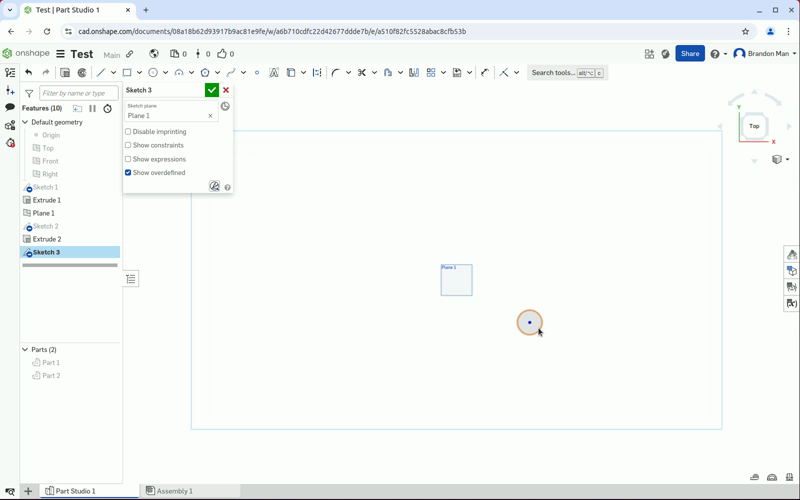
scroll(6)
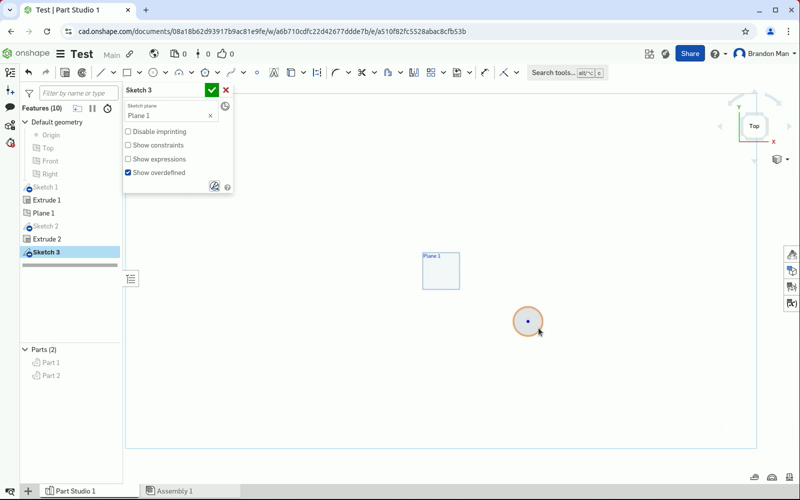
scroll(6)
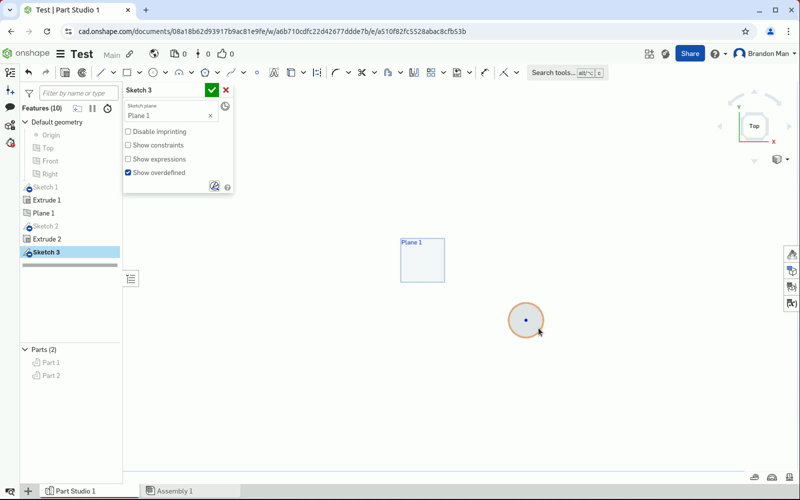
scroll(6)
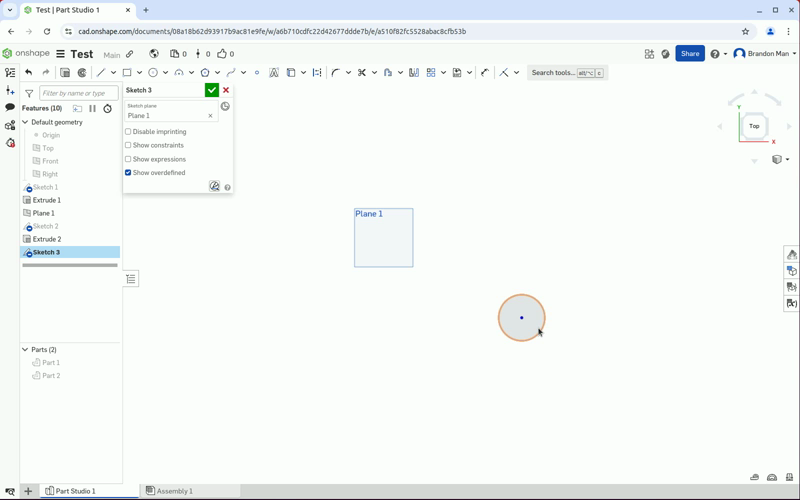
scroll(6)
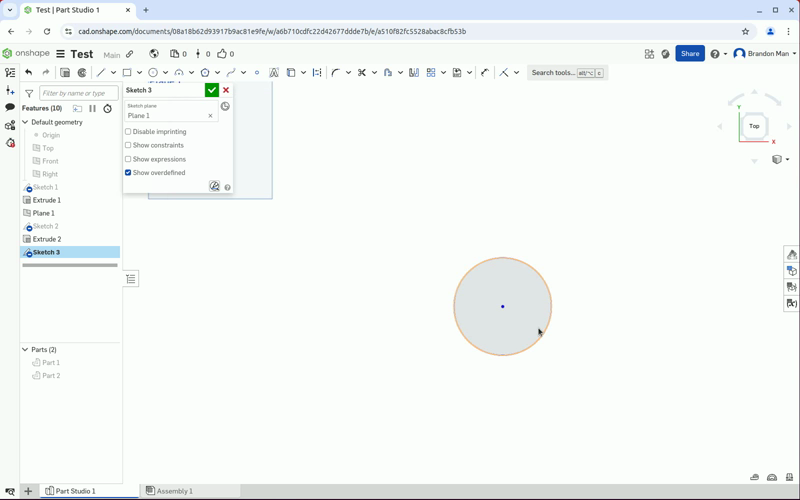
scroll(6)
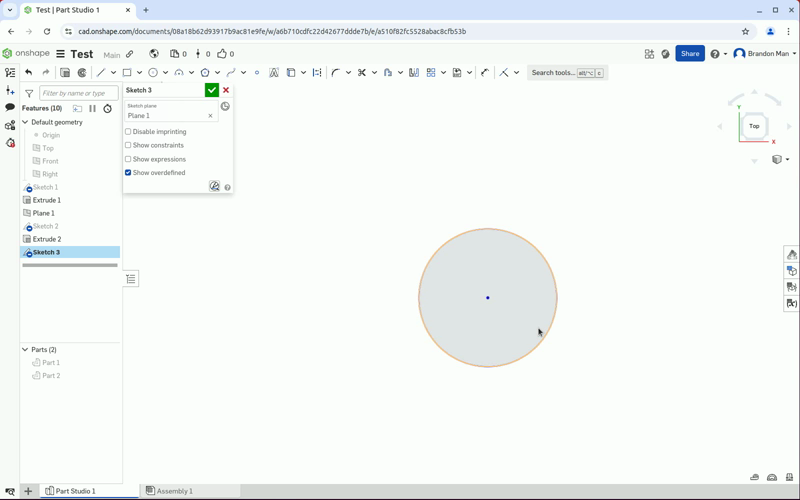
scroll(6)
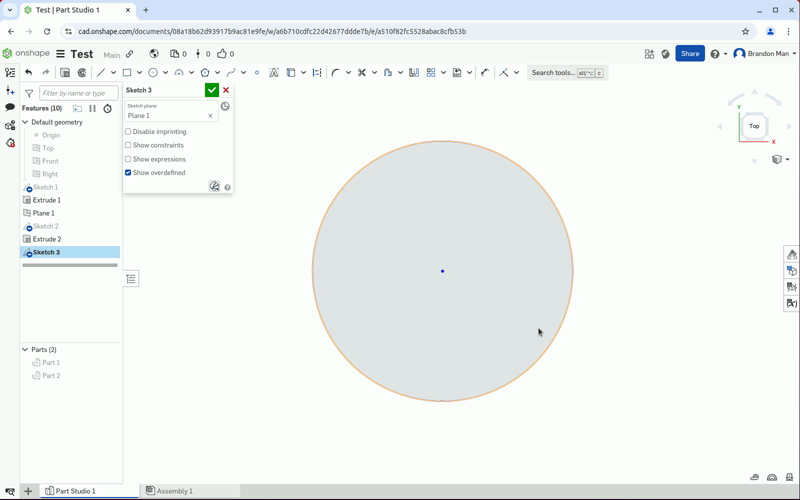
click(538, 327)
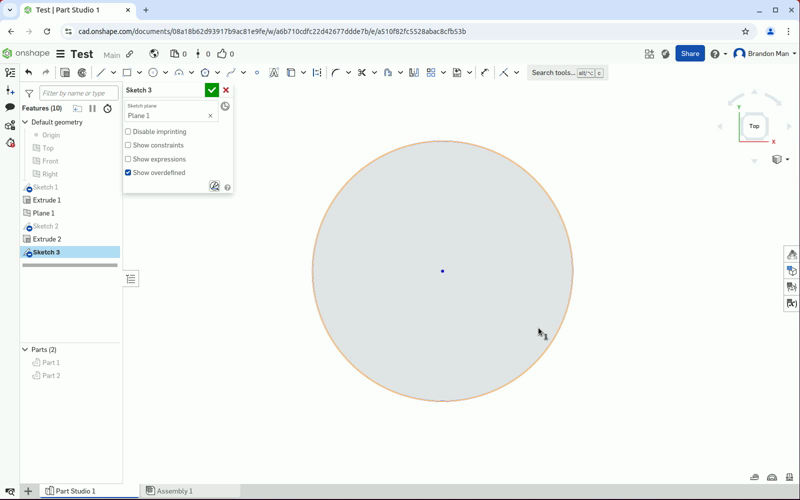
scroll(-6)
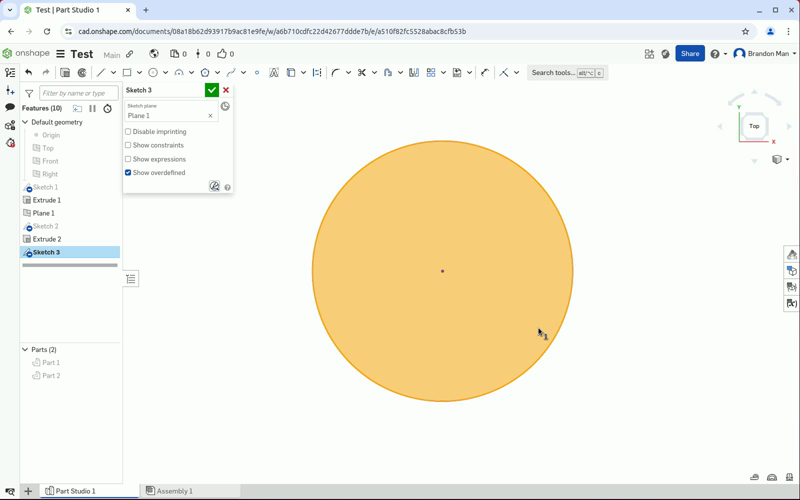
scroll(-6)
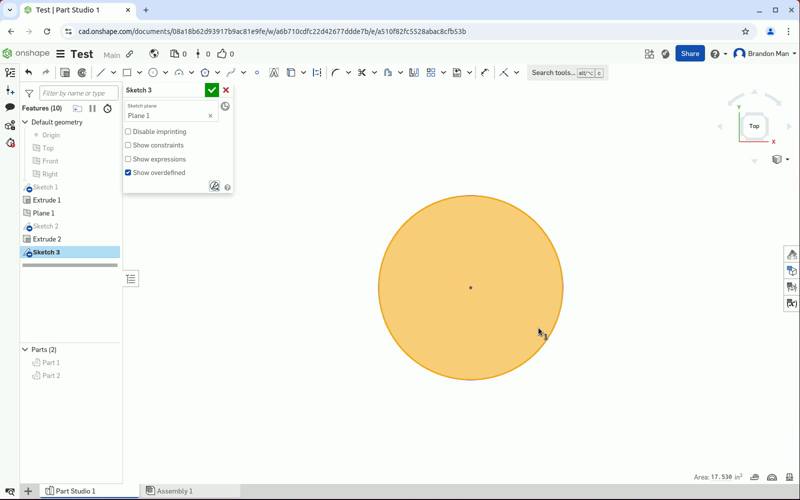
scroll(-6)
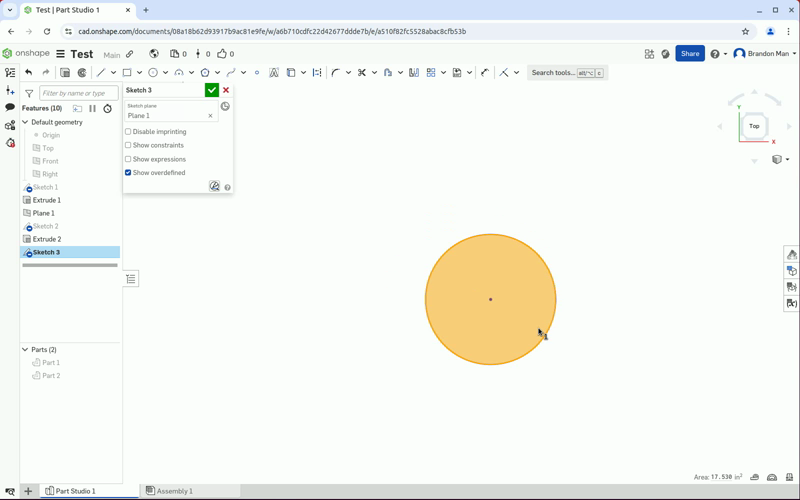
scroll(-6)
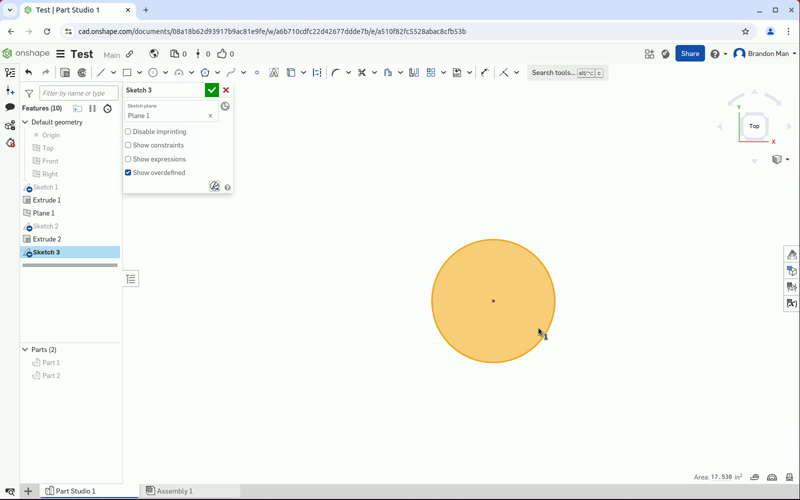
scroll(-6)
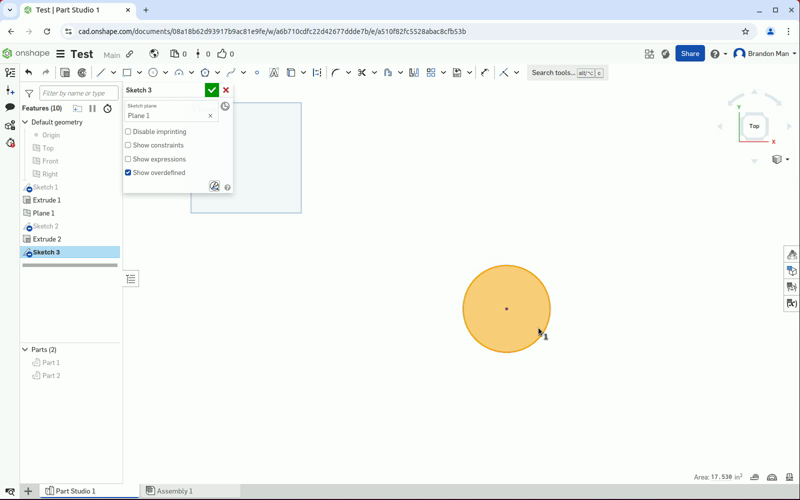
scroll(-6)
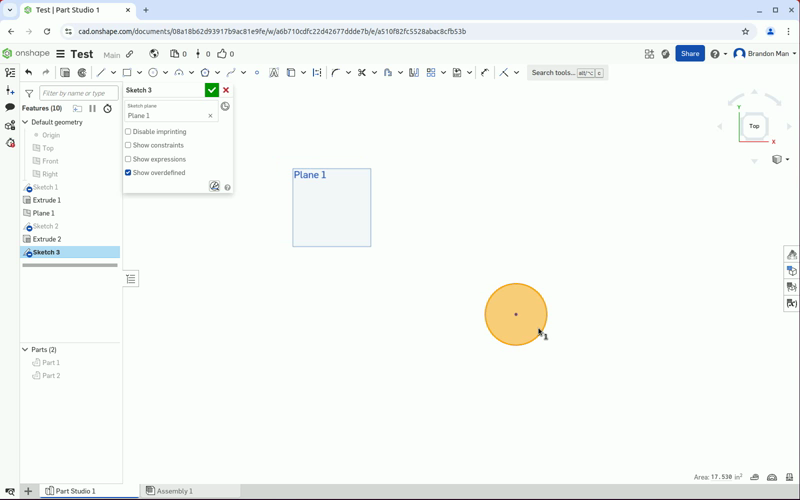
scroll(-6)
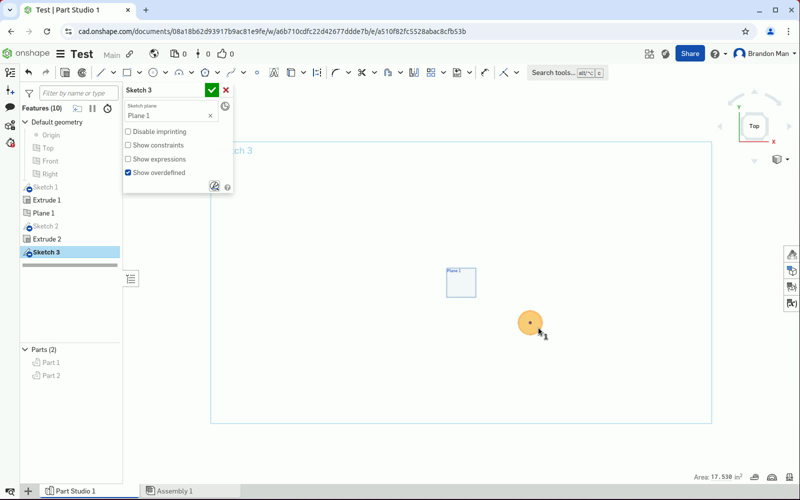
mouse_move(73, 352)
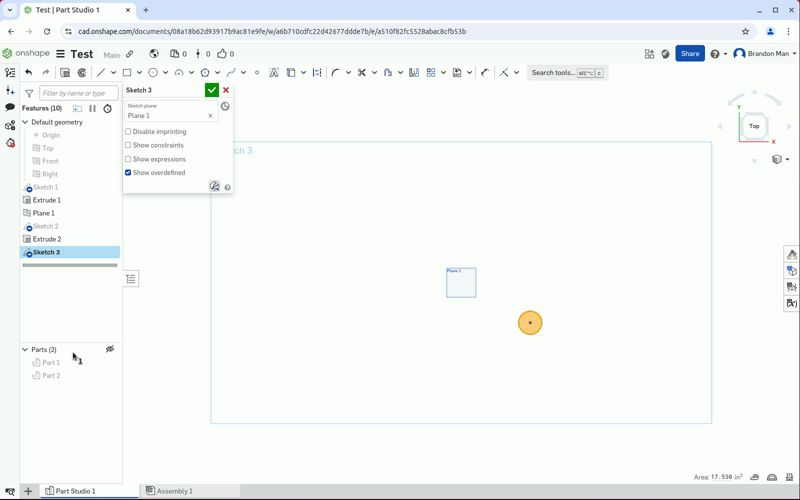
key(shift+y)
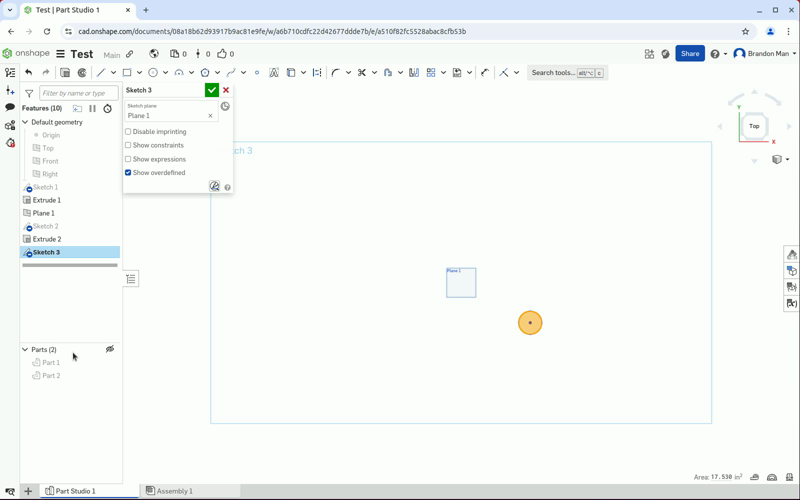
key(shift+e)
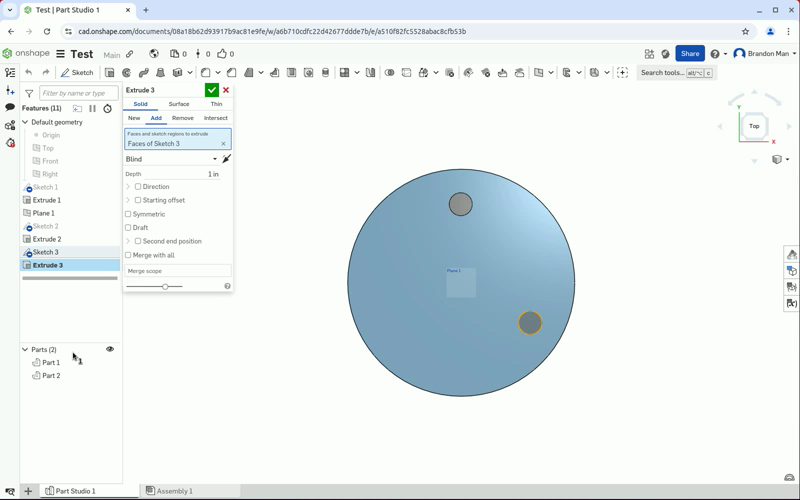
mouse_move(143, 106)
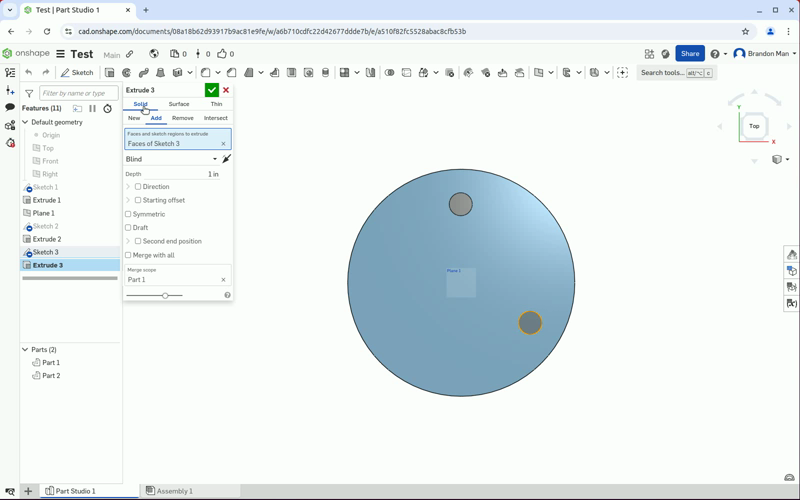
click(143, 106)
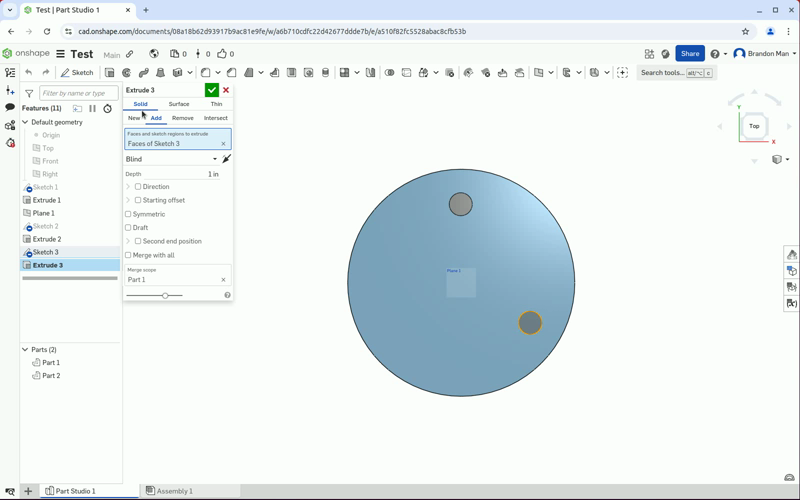
mouse_move(137, 120)
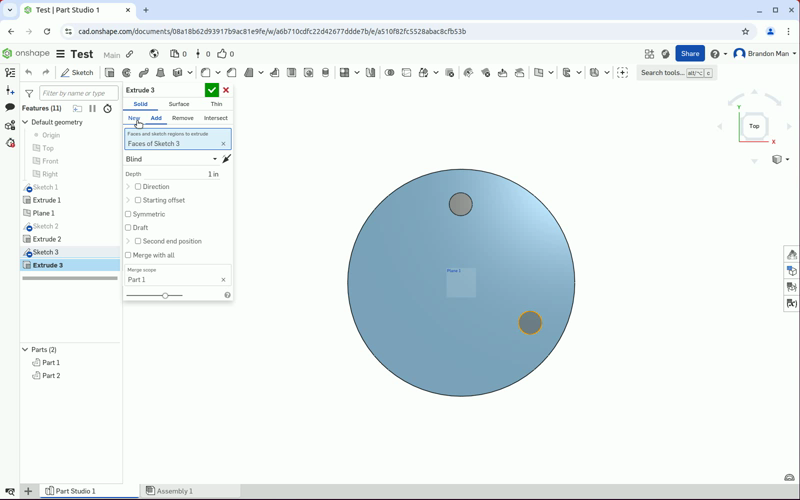
click(137, 120)
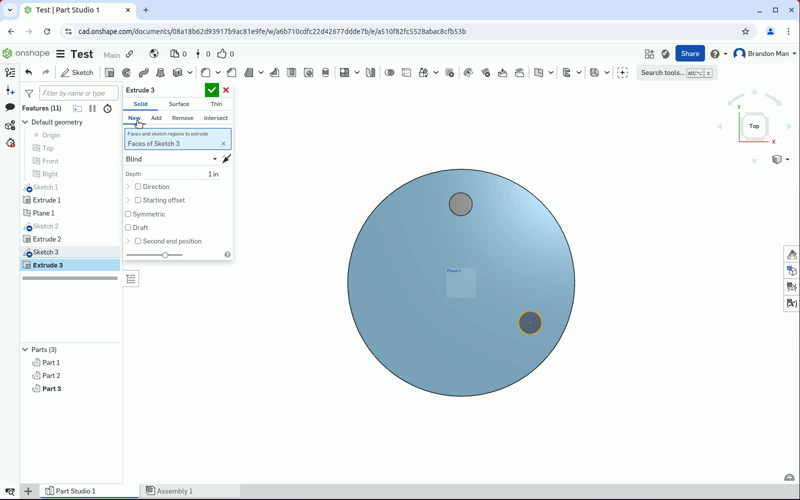
key(tab, 4)
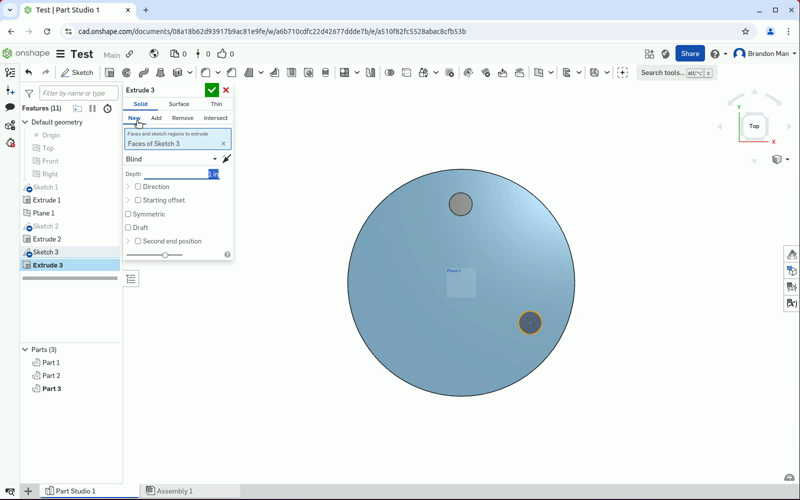
text(11.554)
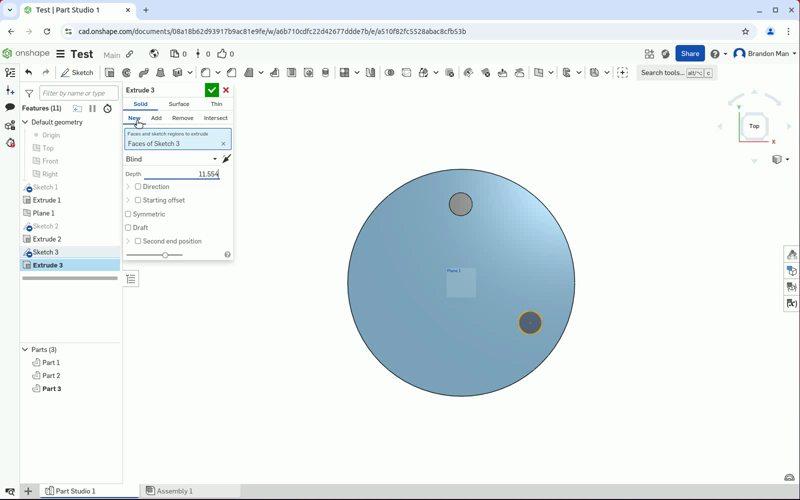
key(enter)
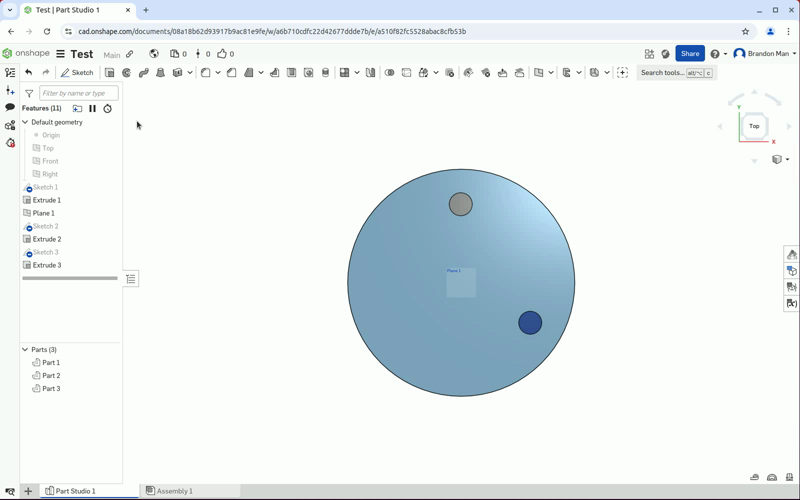
key(shift+h)
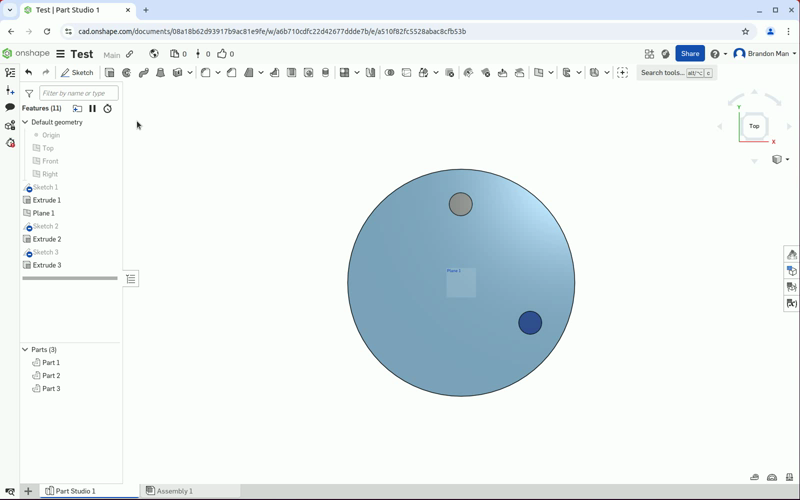
key(shift+h)
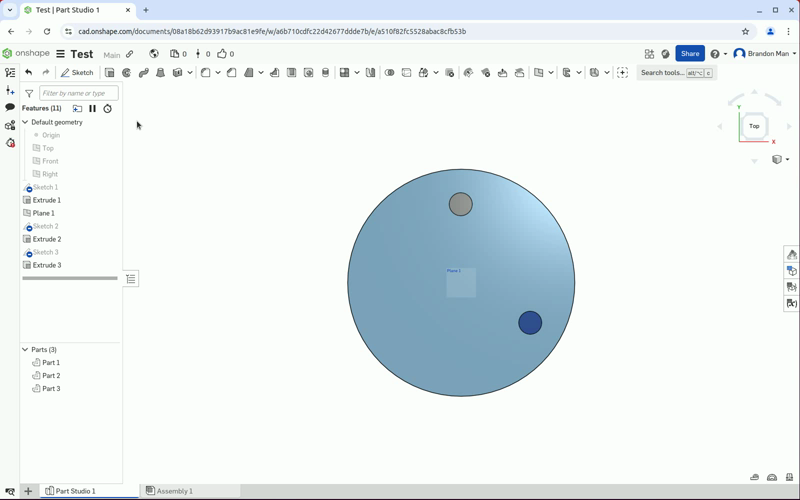
mouse_move(73, 189)
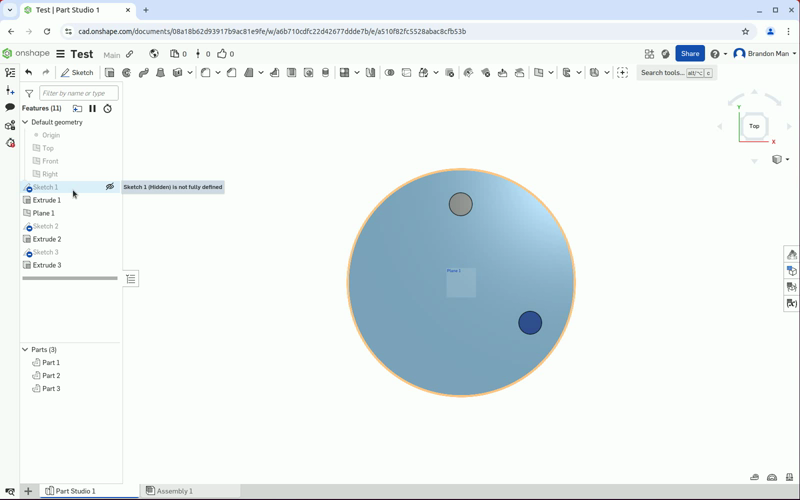
click(73, 189)
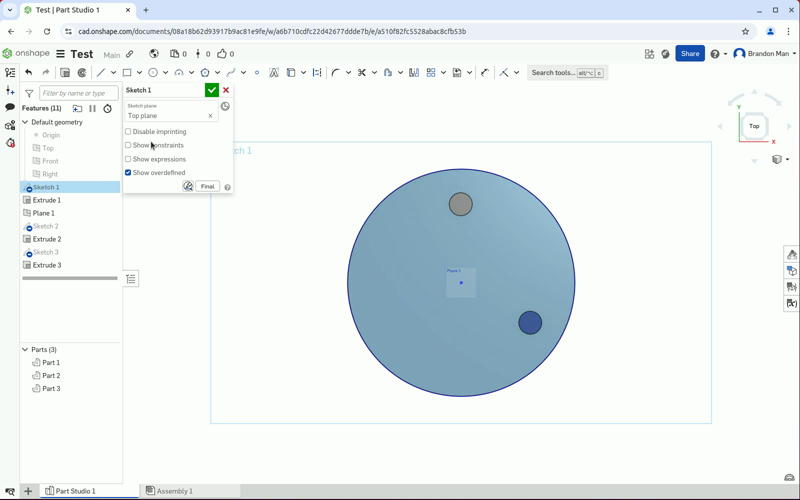
mouse_move(229, 92)
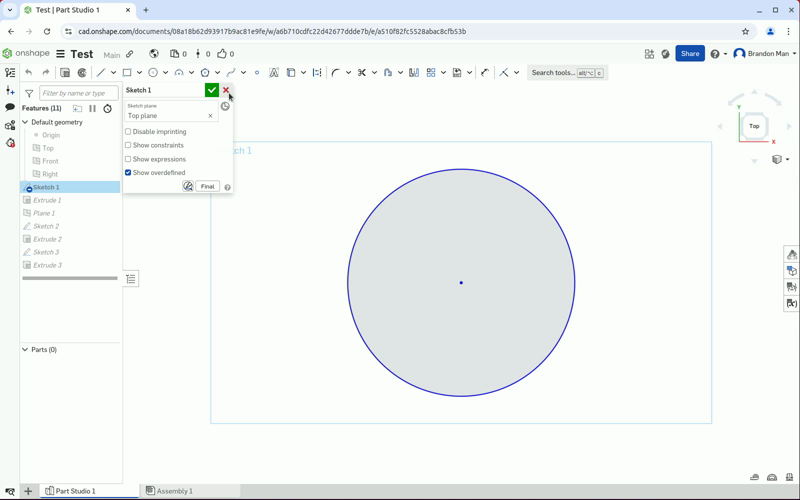
click(229, 92)
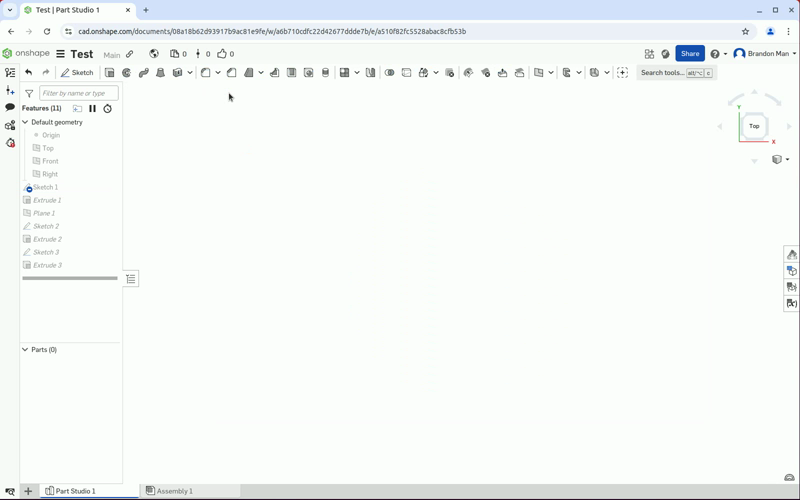
key(shift+s)
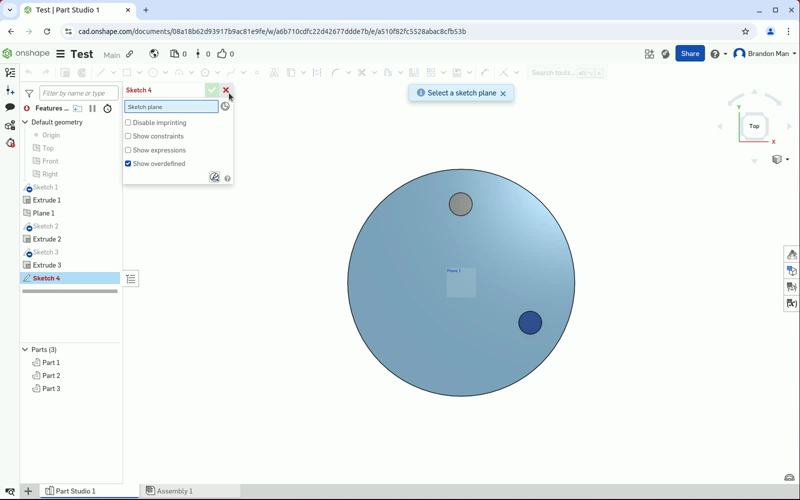
mouse_move(73, 215)
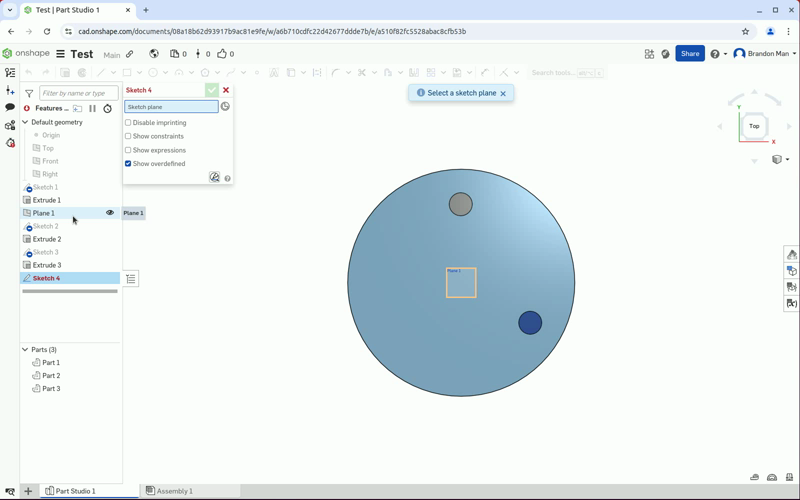
click(73, 215)
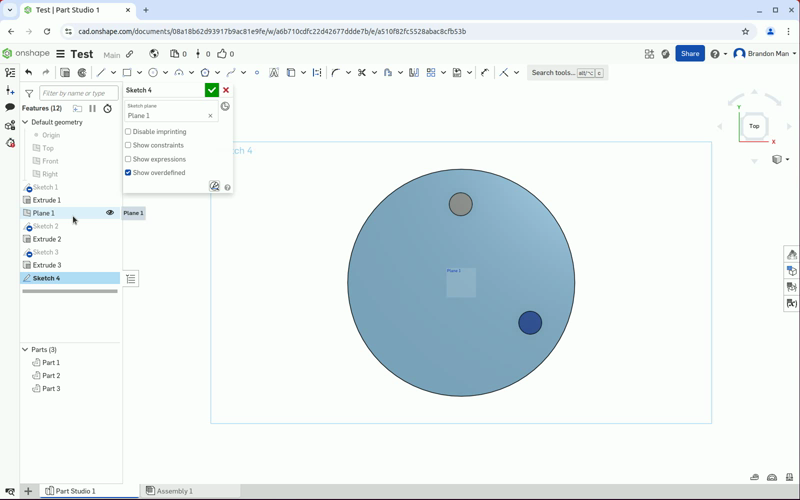
mouse_move(73, 352)
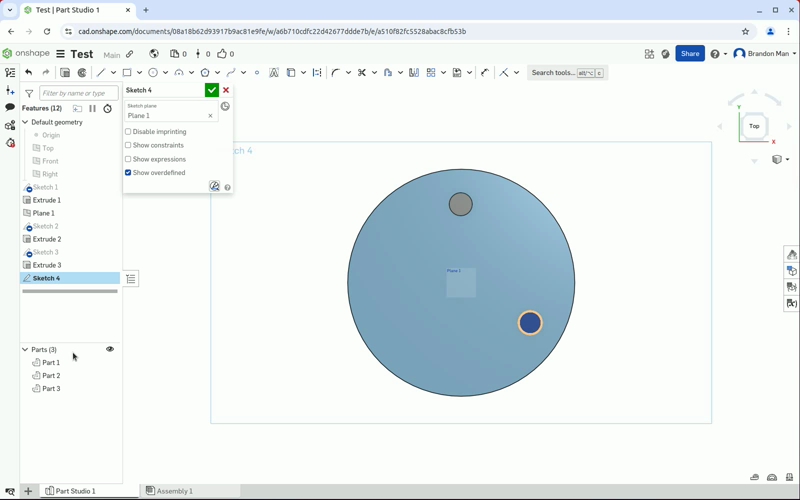
key(y)
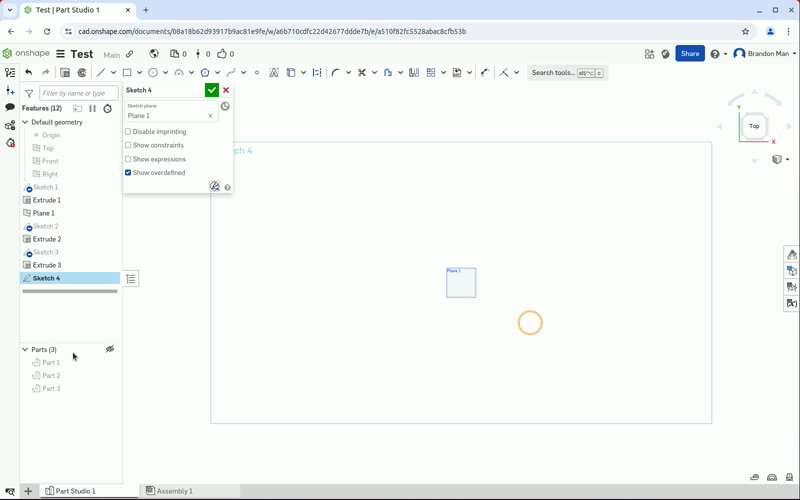
key(c)
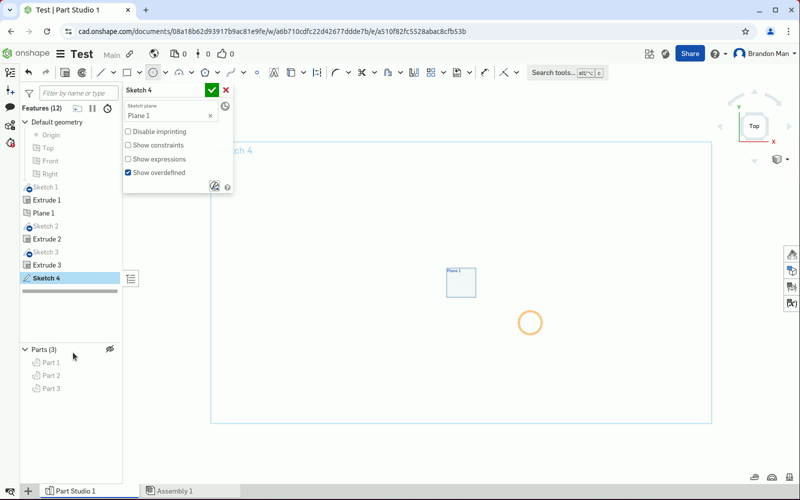
key_down(shift)
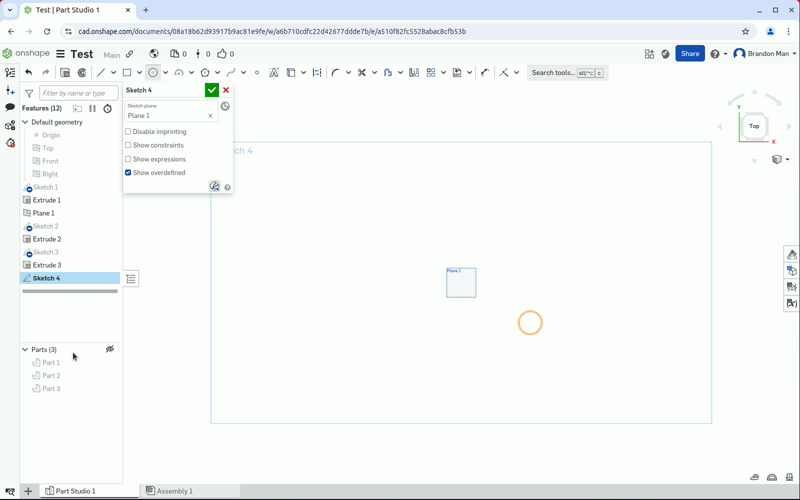
mouse_move(392, 322)
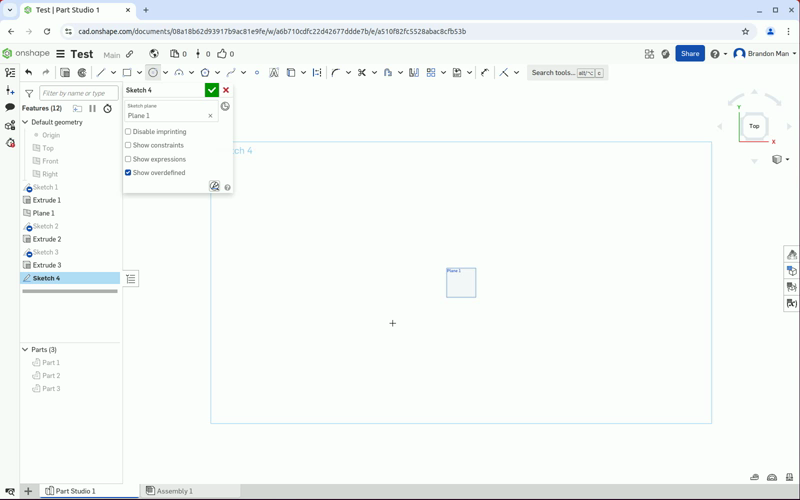
click(392, 322)
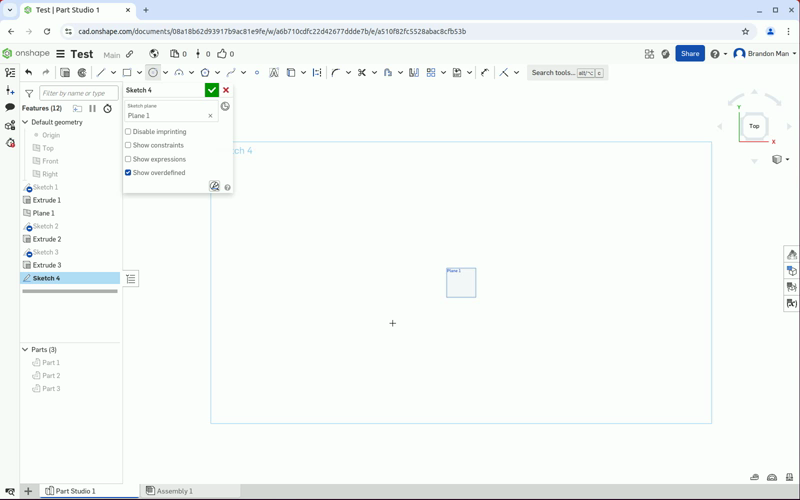
key_up(shift)
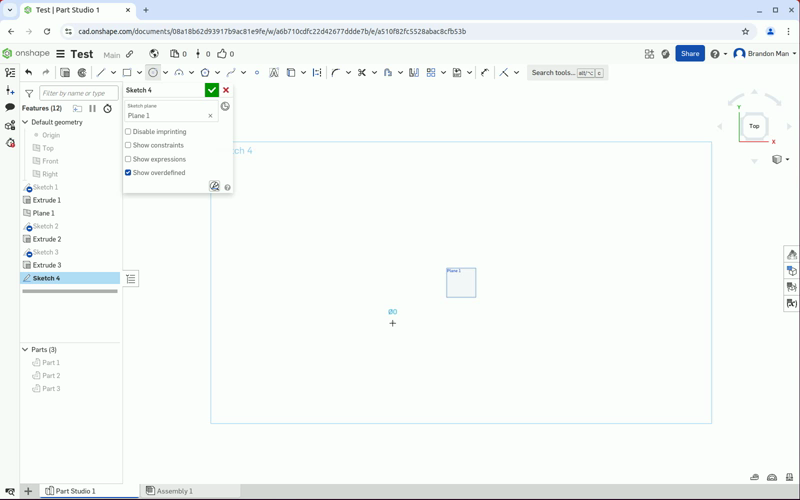
mouse_move(404, 322)
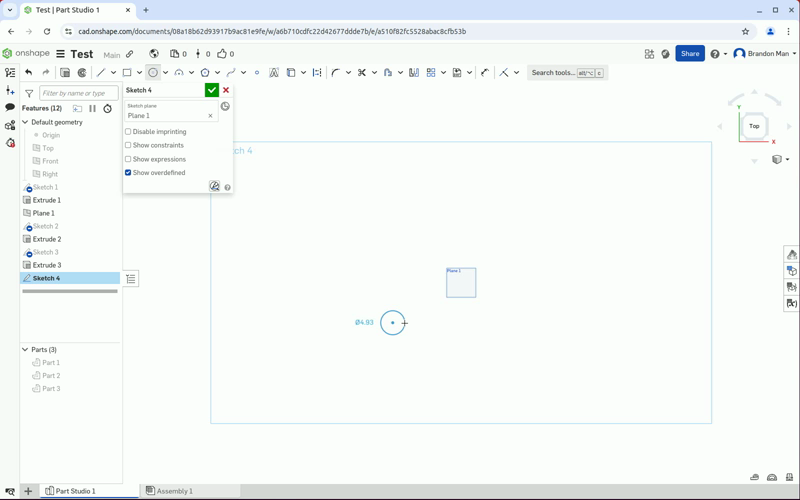
click(404, 322)
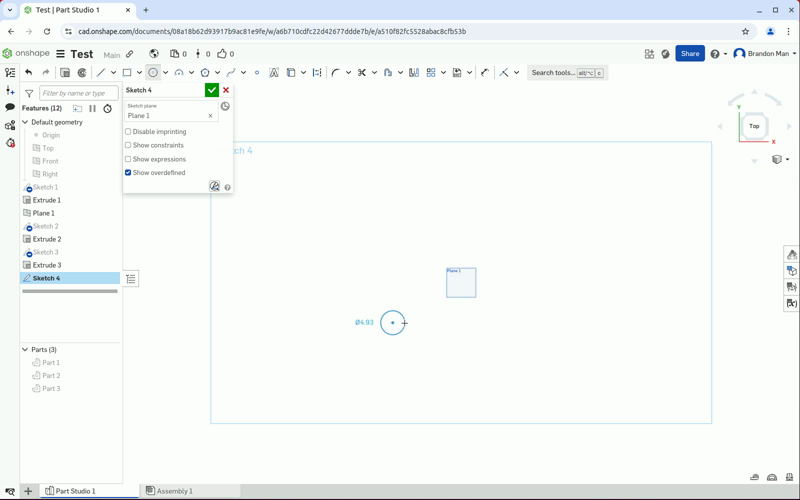
key(esc)
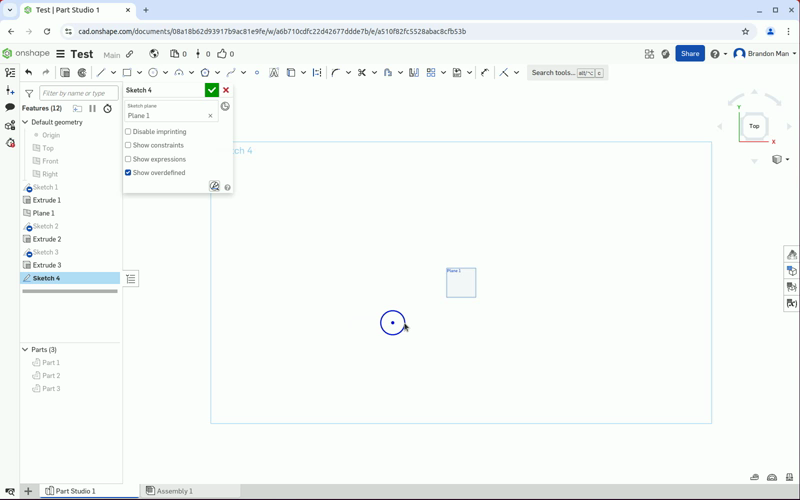
mouse_move(388, 321)
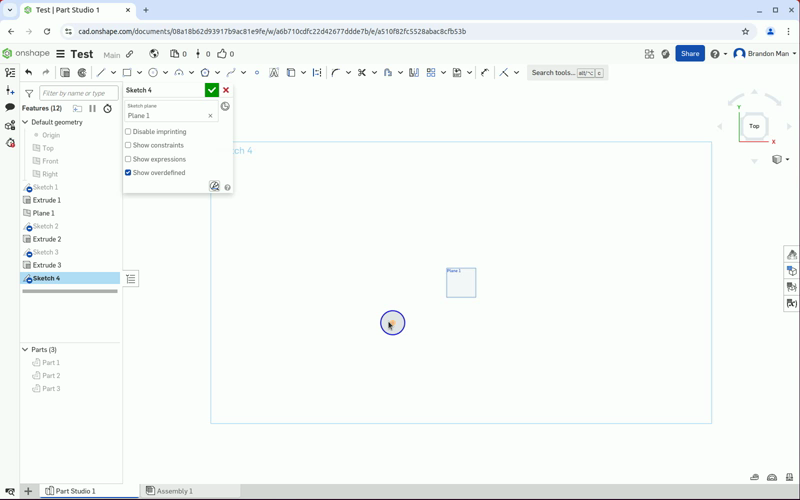
scroll(6)
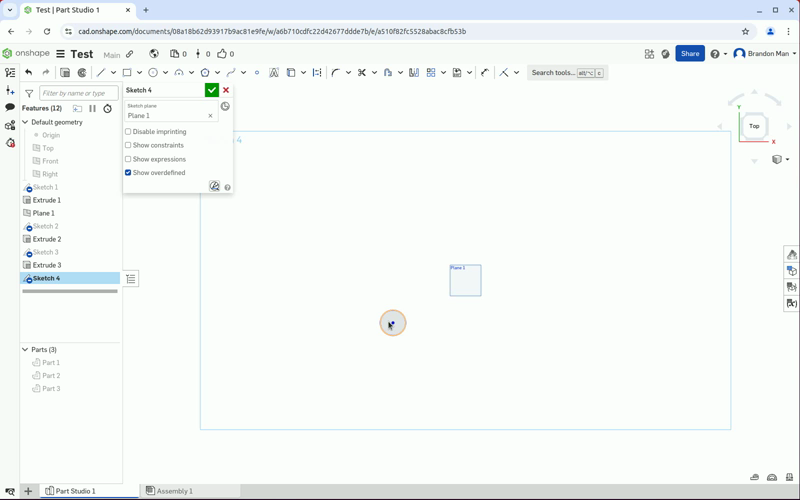
scroll(6)
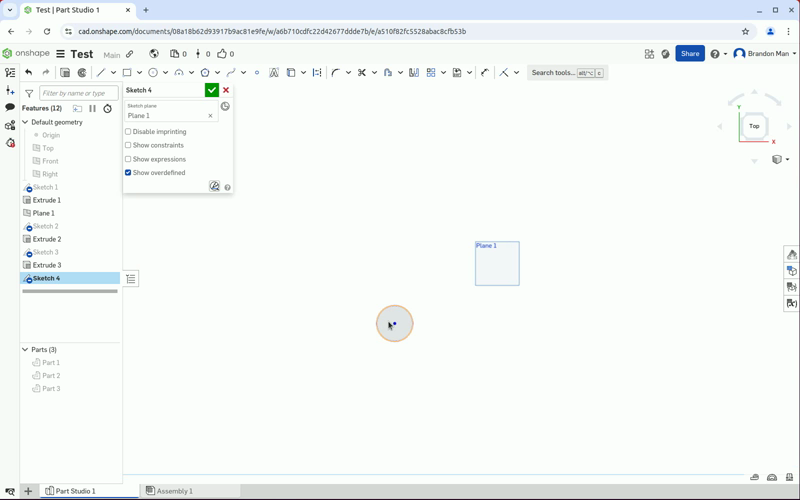
scroll(6)
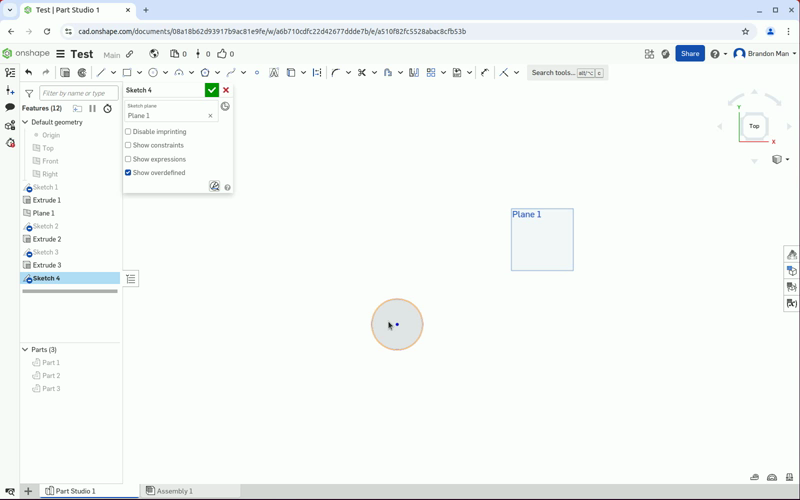
scroll(6)
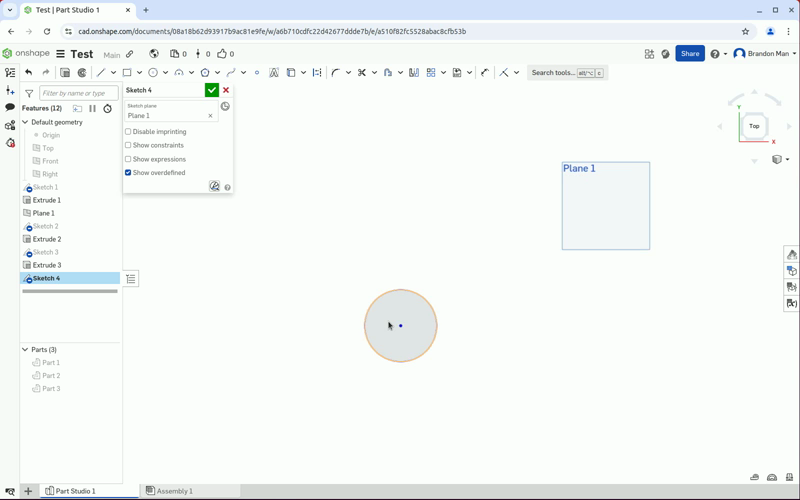
scroll(6)
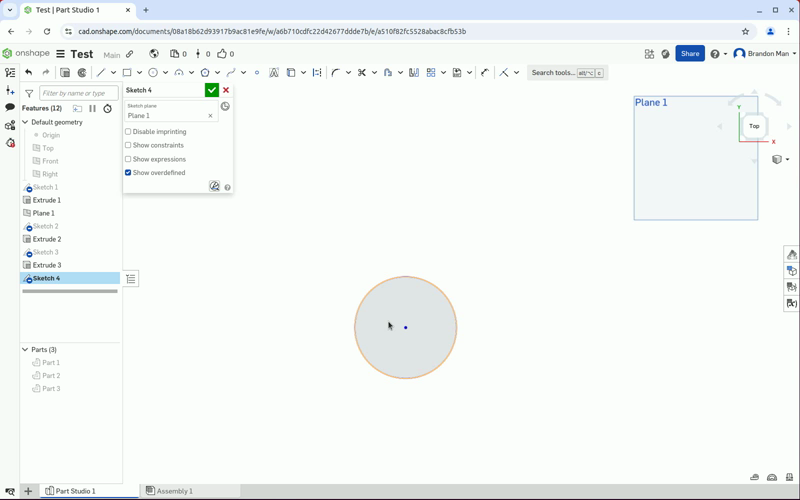
scroll(6)
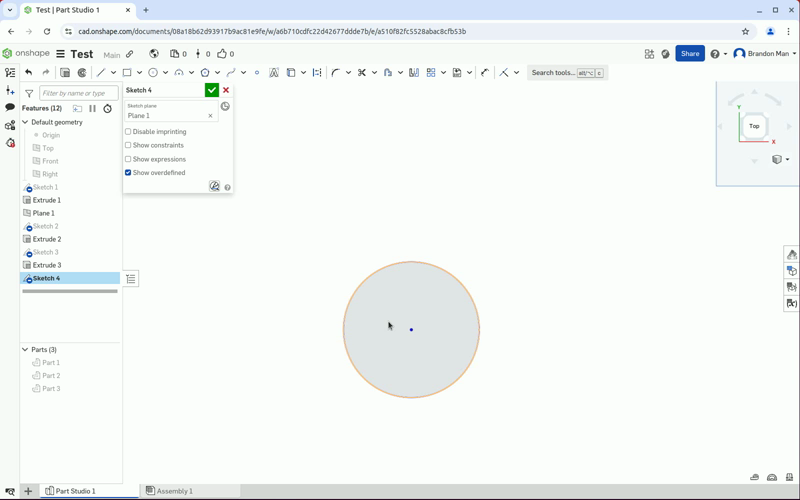
scroll(6)
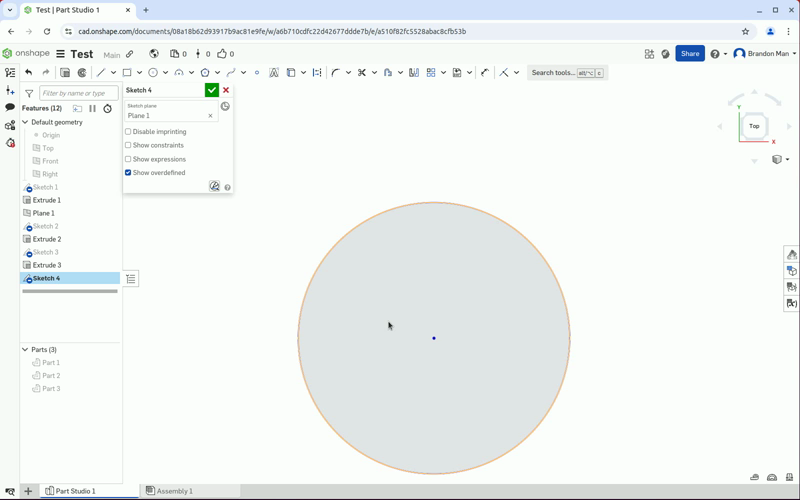
click(388, 321)
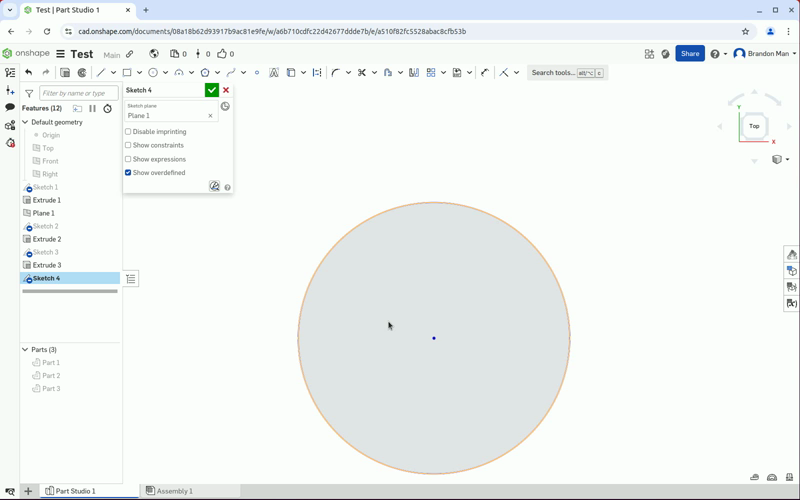
scroll(-6)
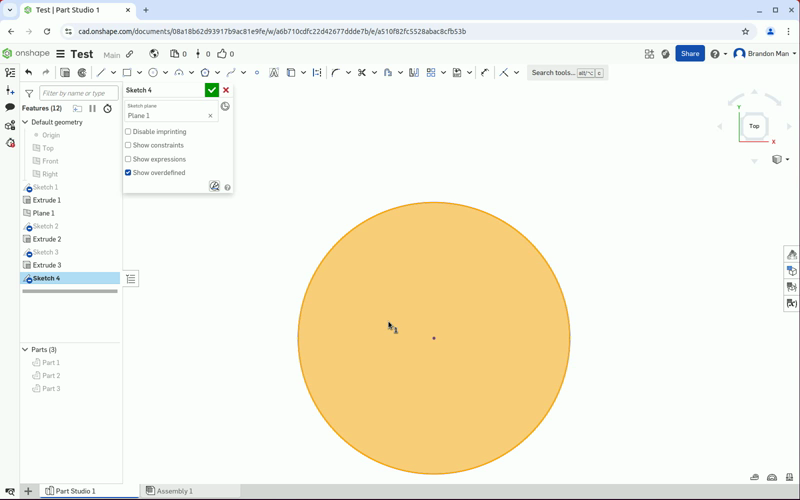
scroll(-6)
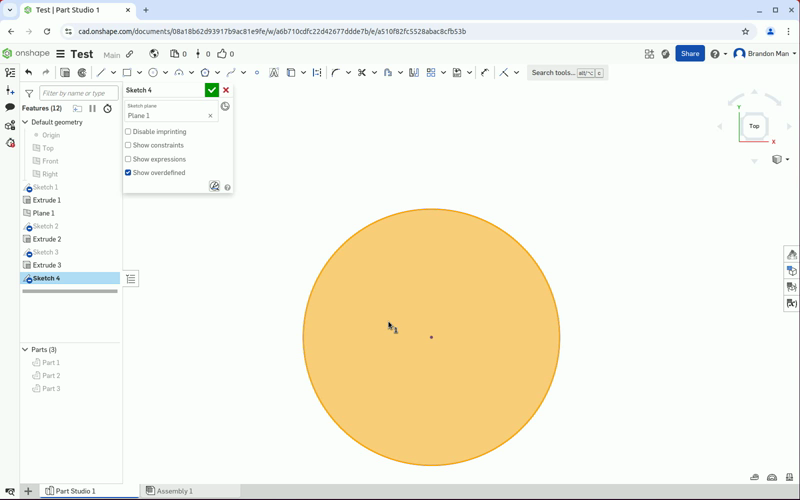
scroll(-6)
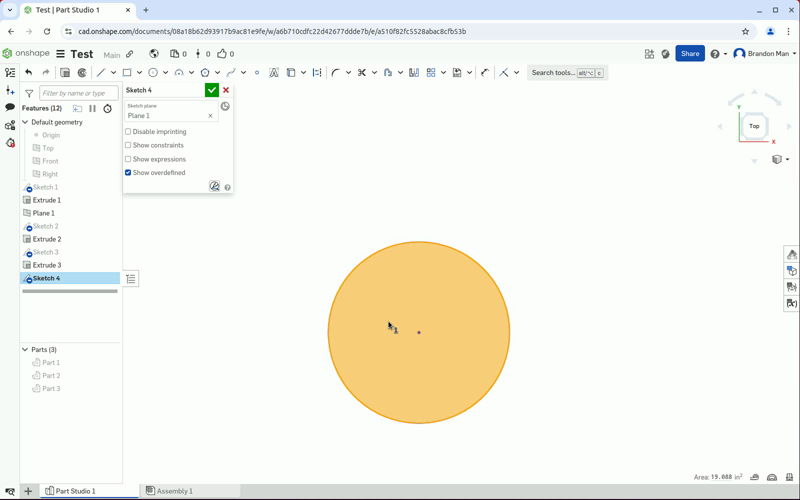
scroll(-6)
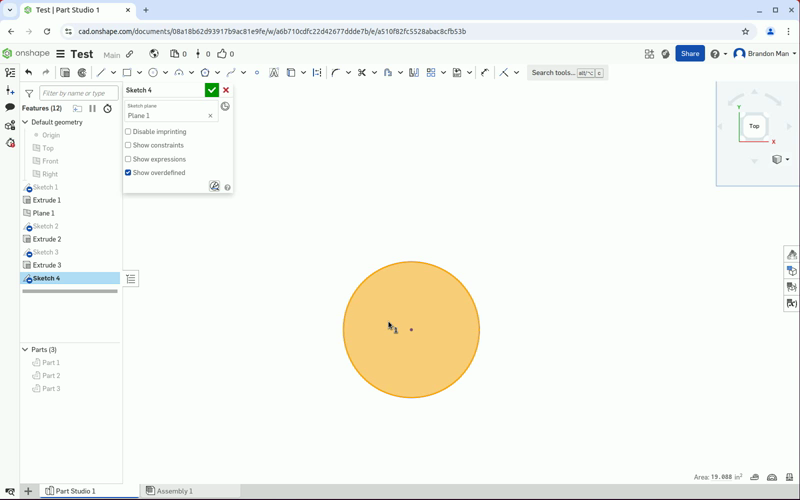
scroll(-6)
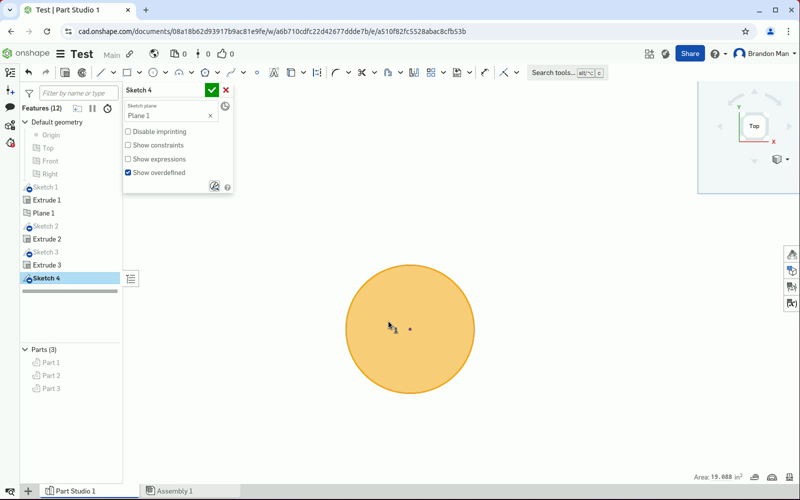
scroll(-6)
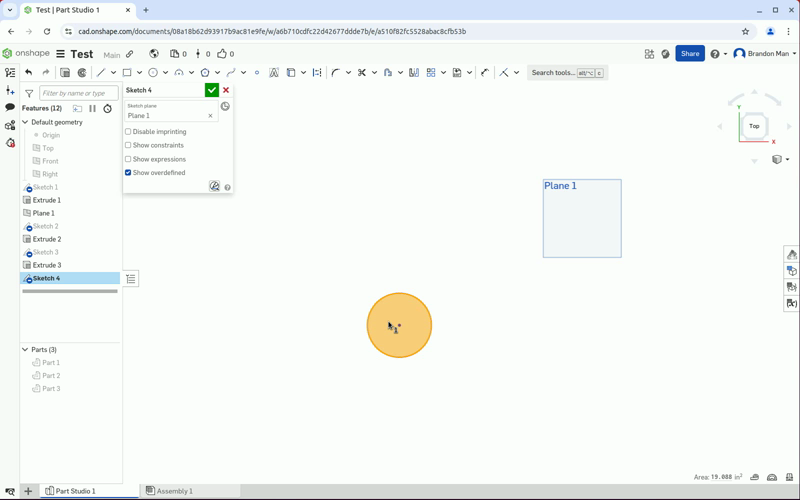
scroll(-6)
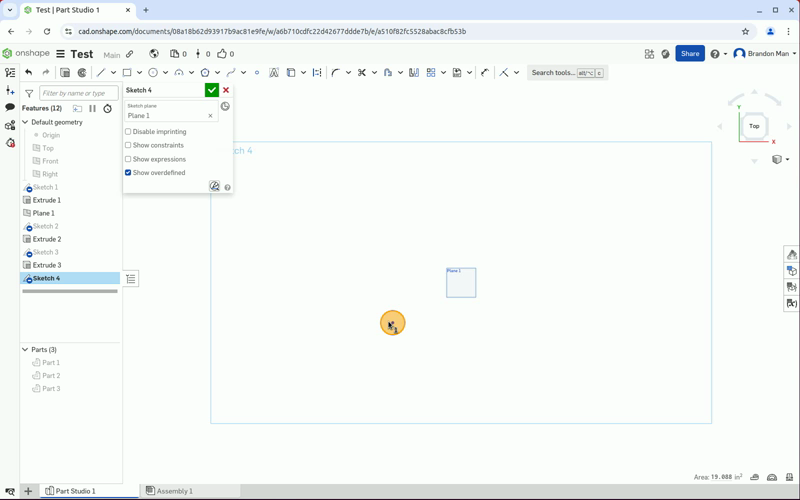
mouse_move(73, 352)
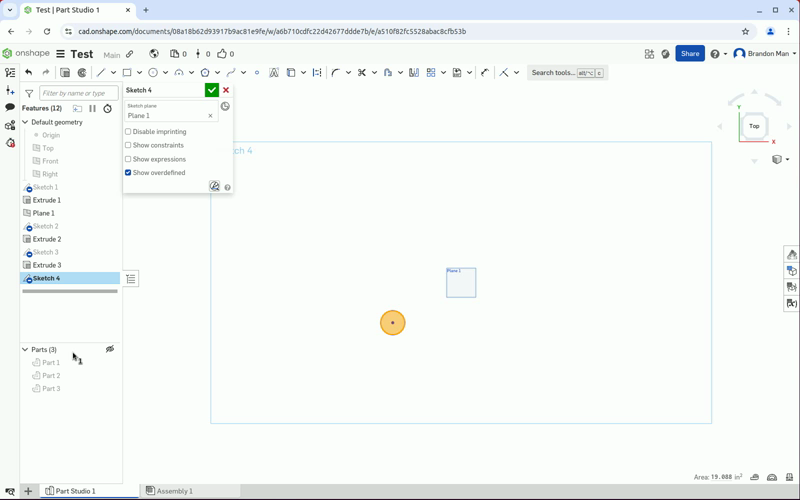
key(shift+y)
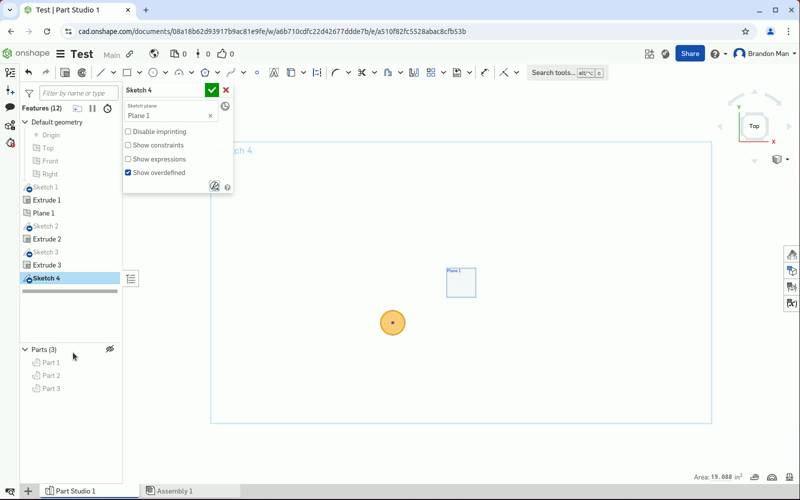
key(shift+e)
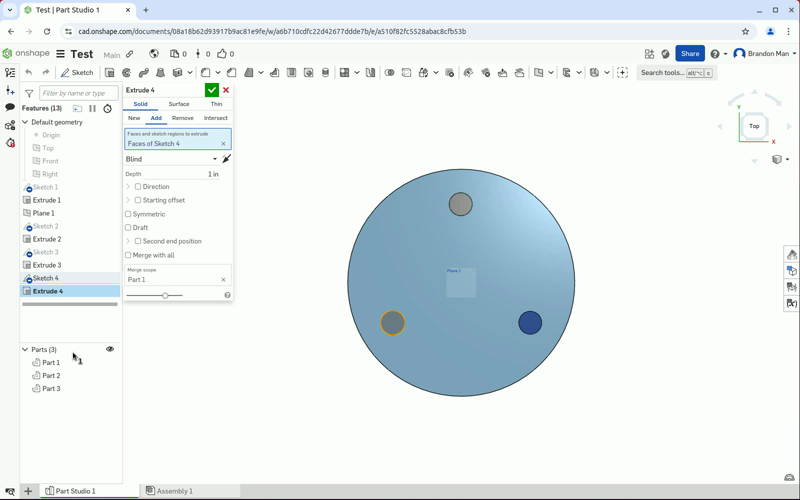
mouse_move(143, 106)
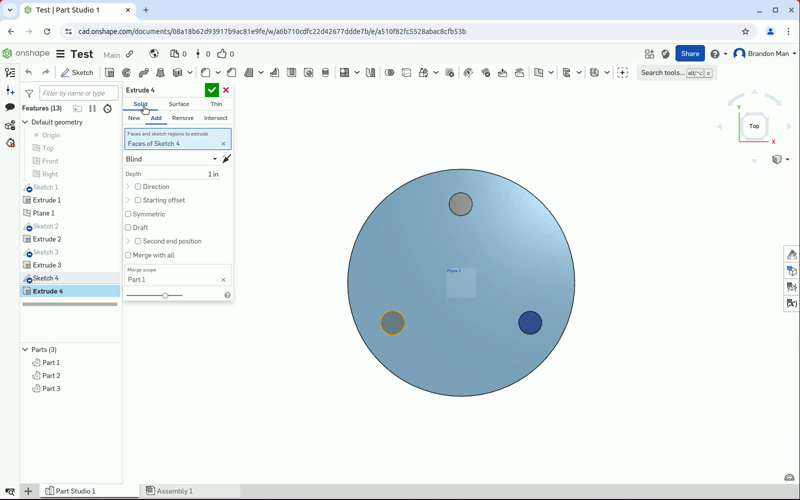
click(143, 106)
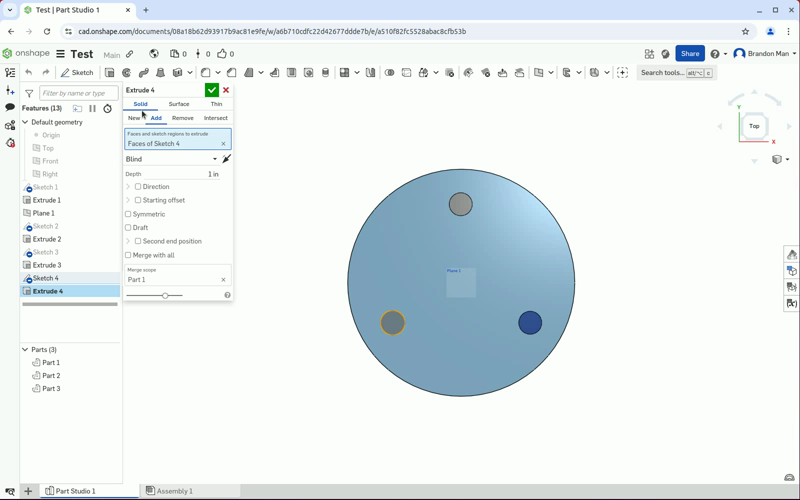
mouse_move(137, 120)
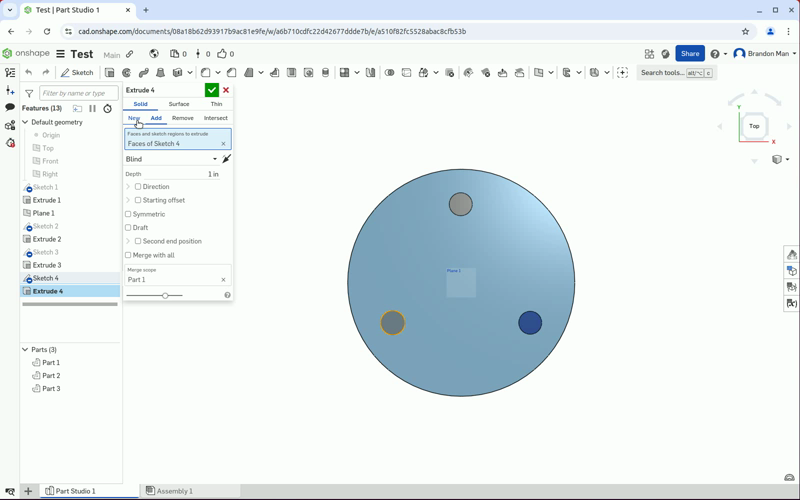
click(137, 120)
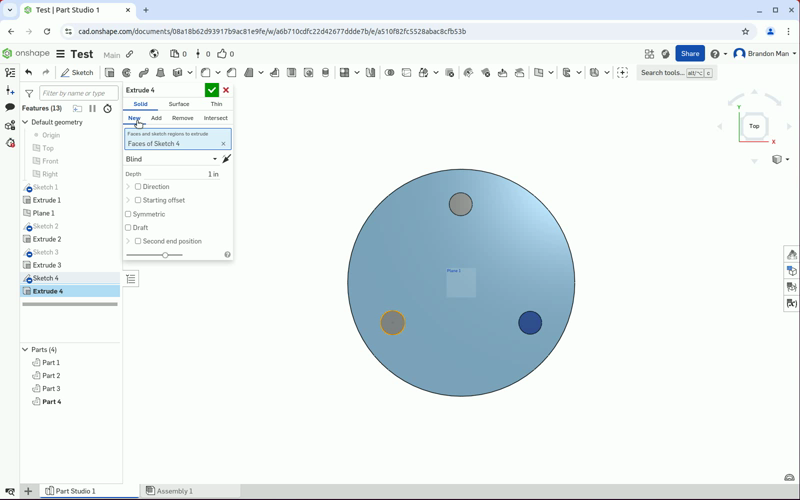
key(tab, 4)
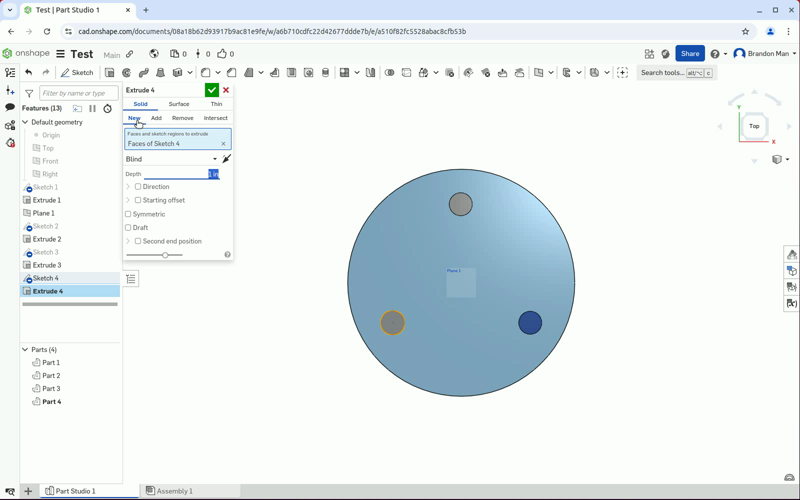
text(11.554)
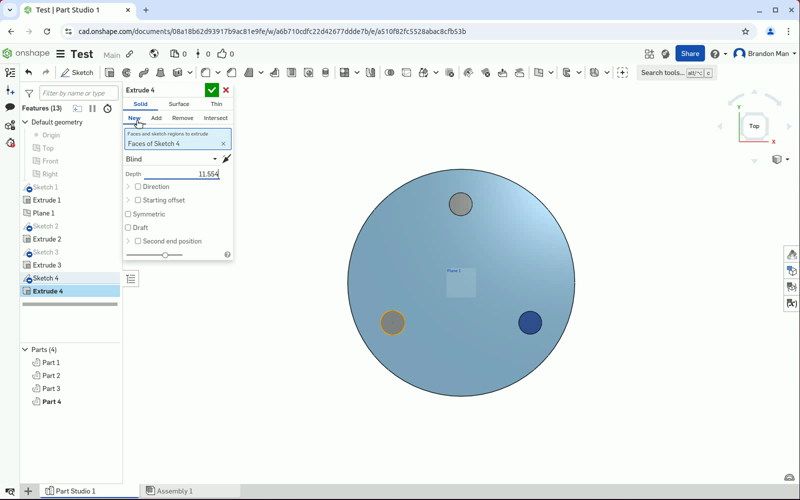
key(enter)
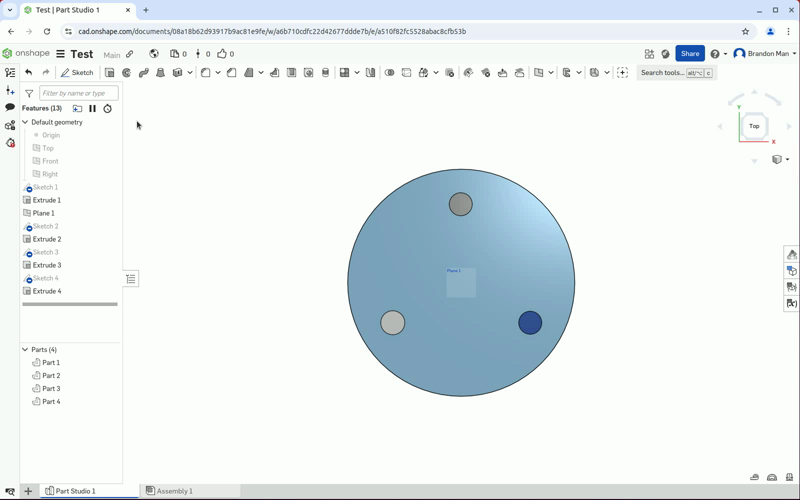
key(shift+h)
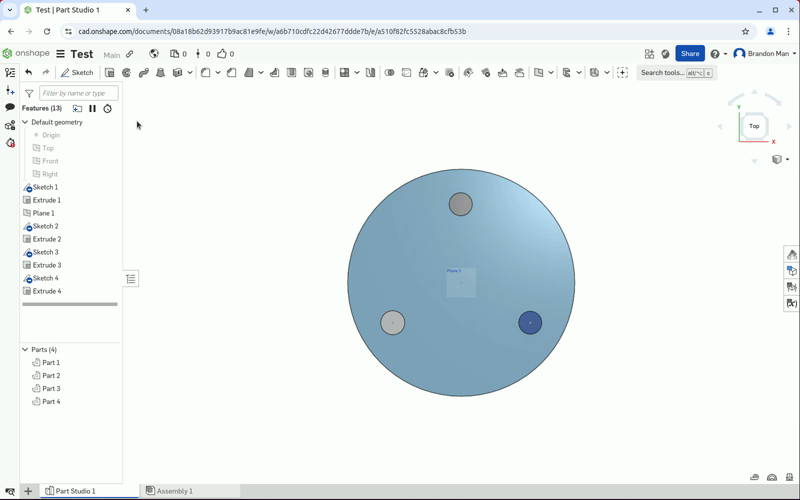
key(shift+h)
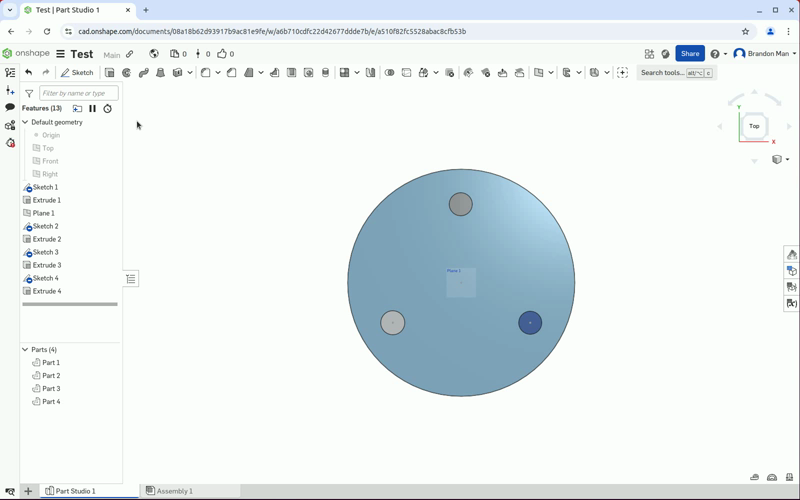
key(shift+7)
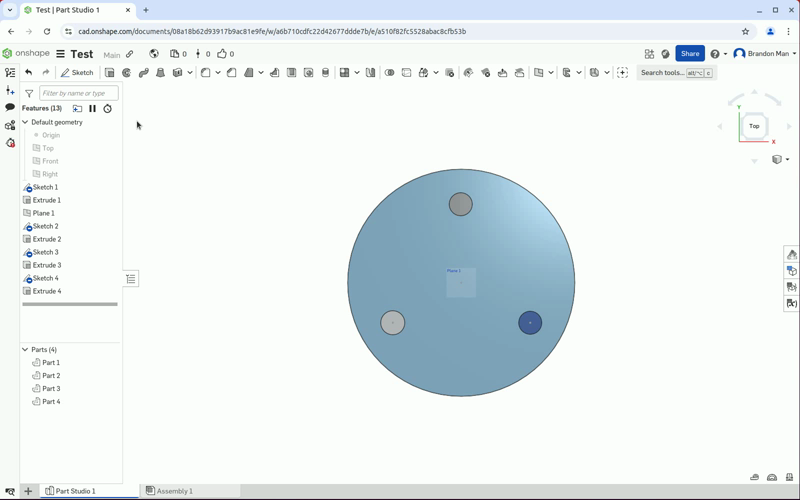
key(up, 3)
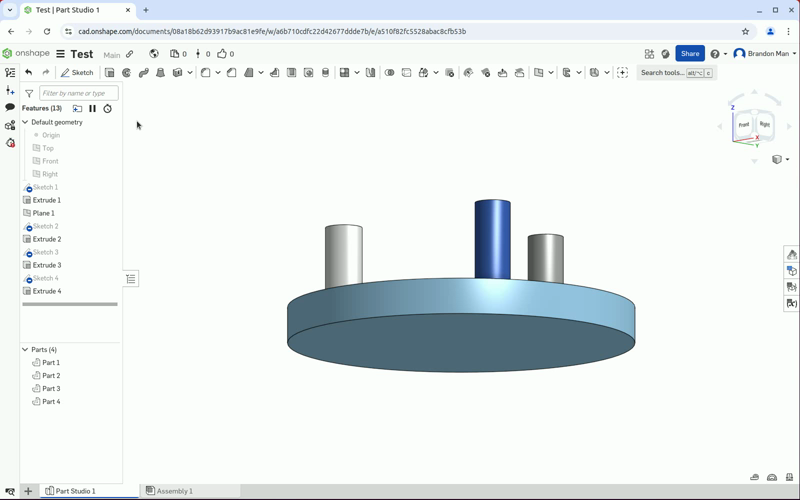
key(left, 3)
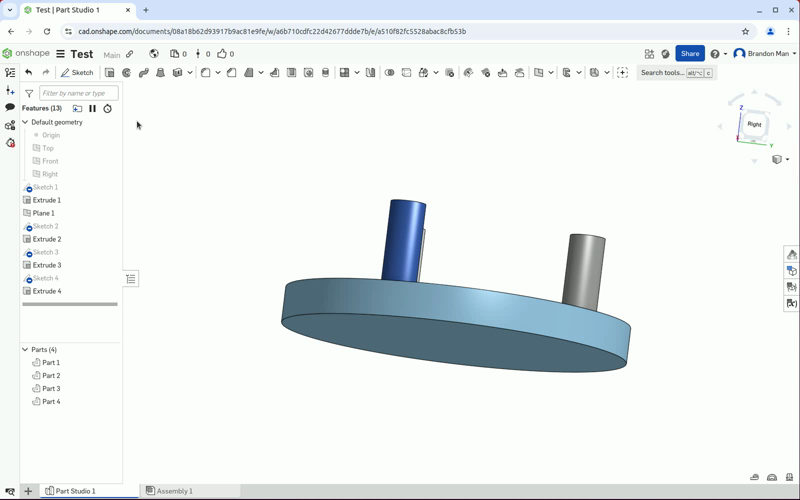
key(right, 3)
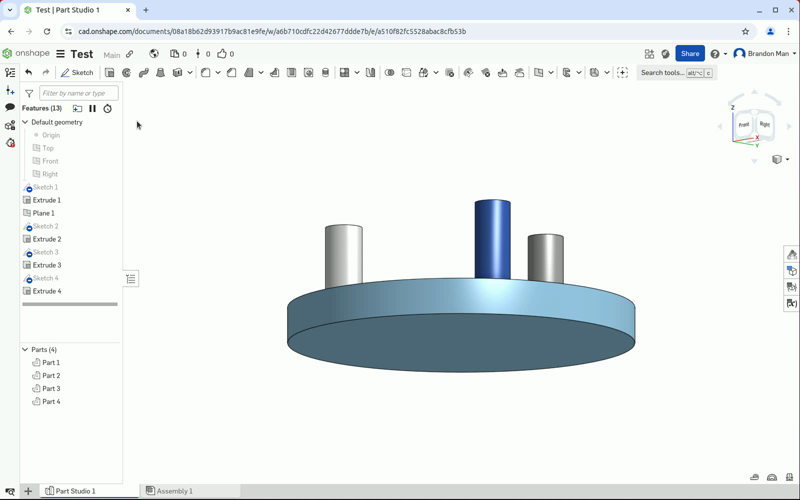
key(down, 3)
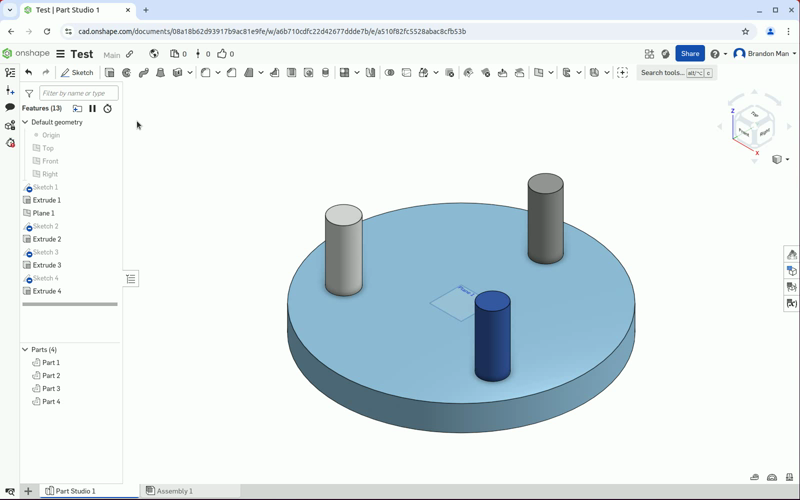
mouse_move(73, 189)
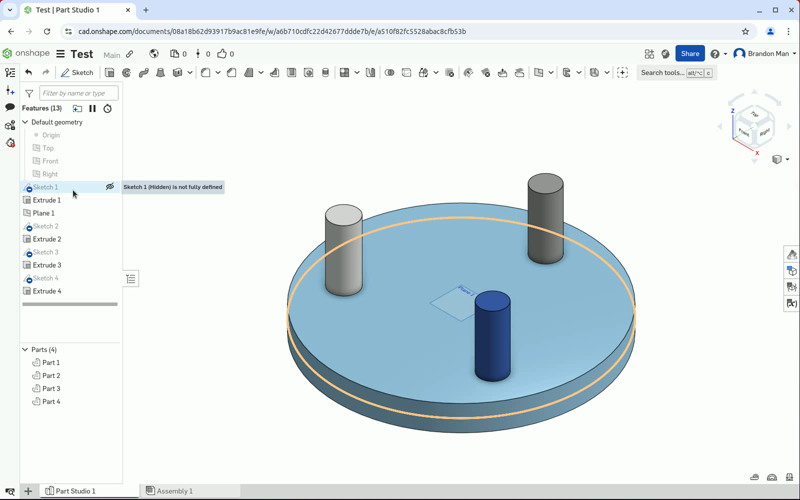
click(73, 189)